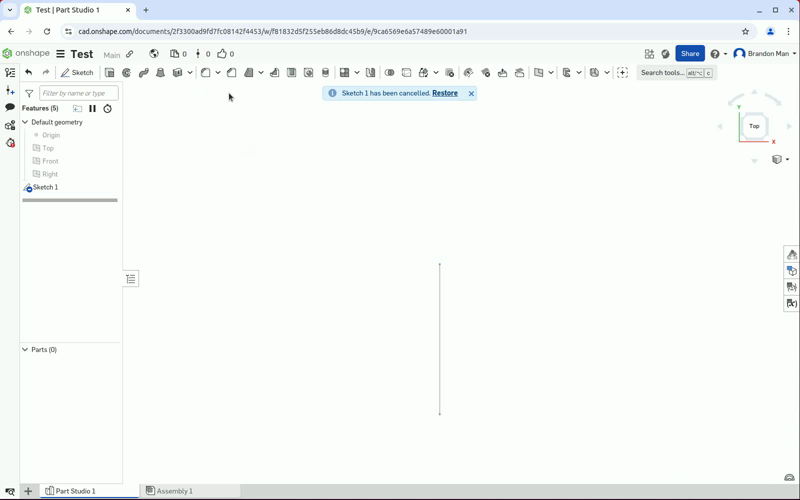
key(shift+h)
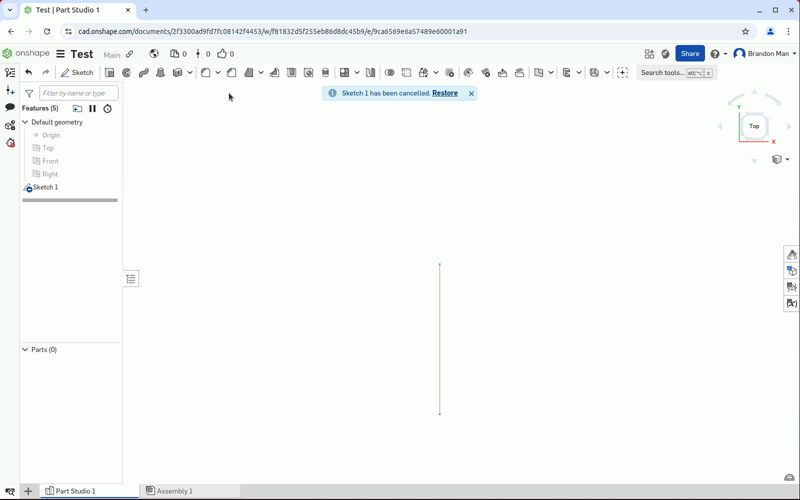
key(shift+s)
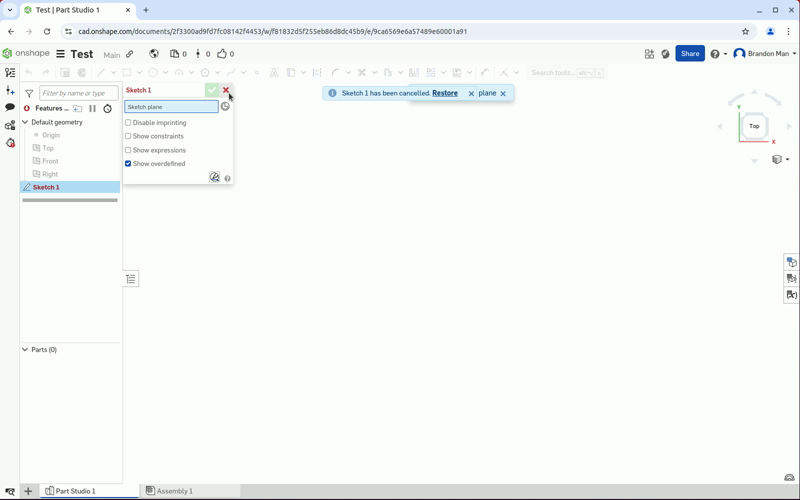
mouse_move(73, 150)
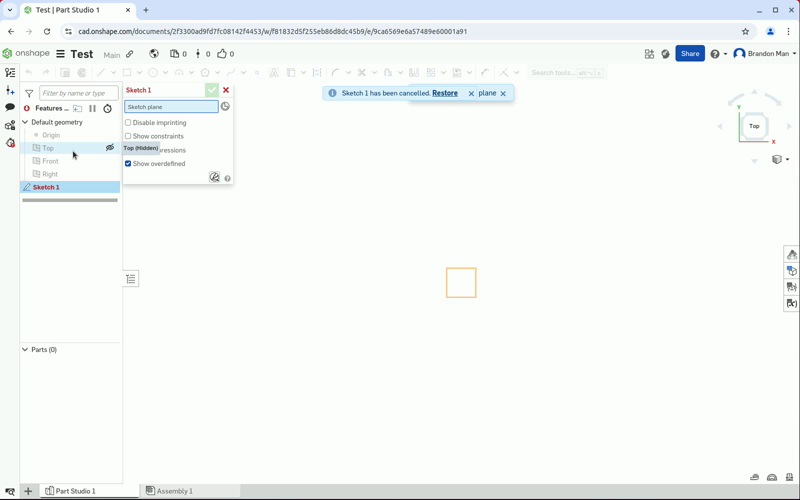
click(73, 150)
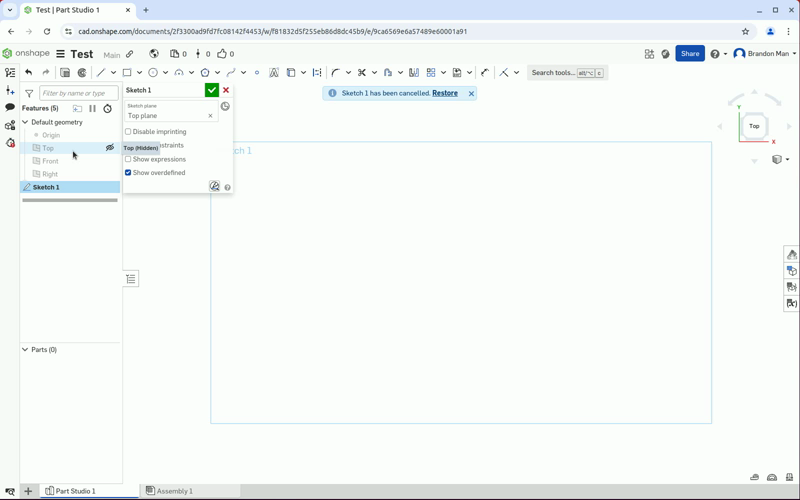
mouse_move(73, 352)
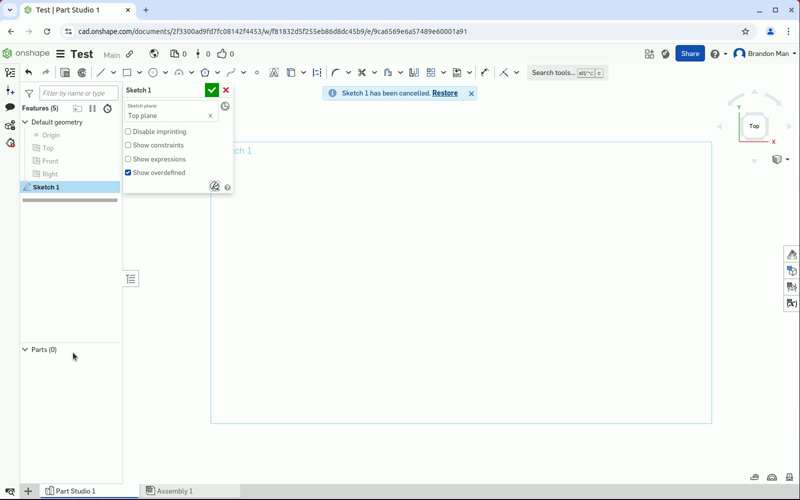
key(y)
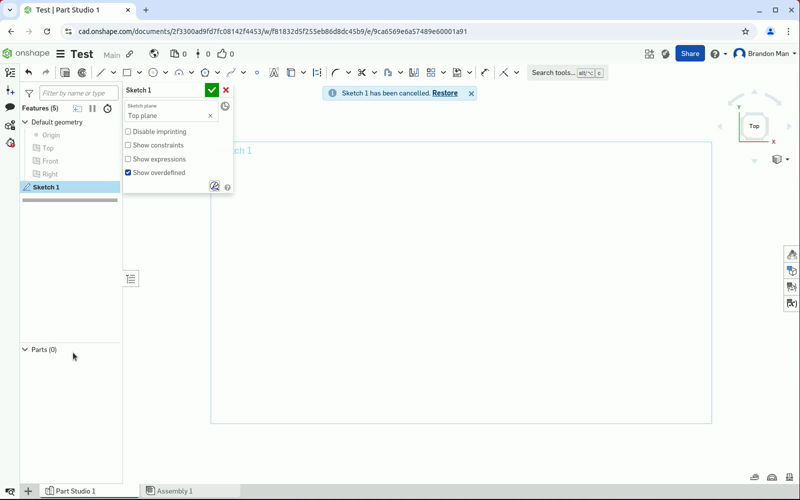
key(l)
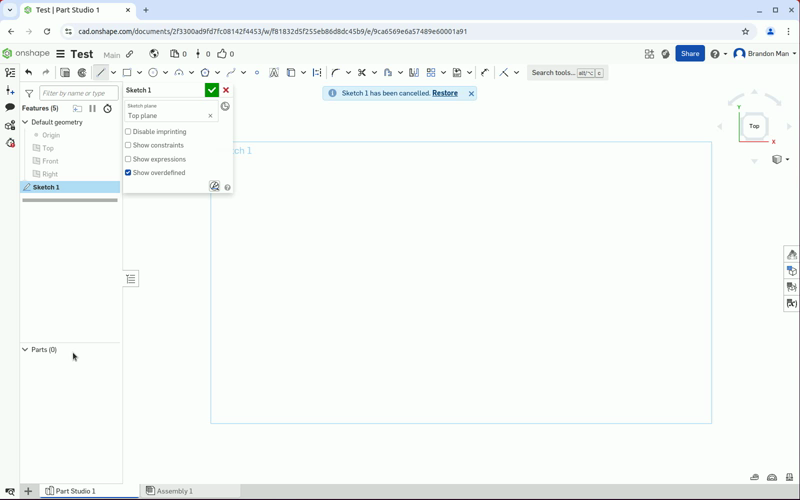
key_down(shift)
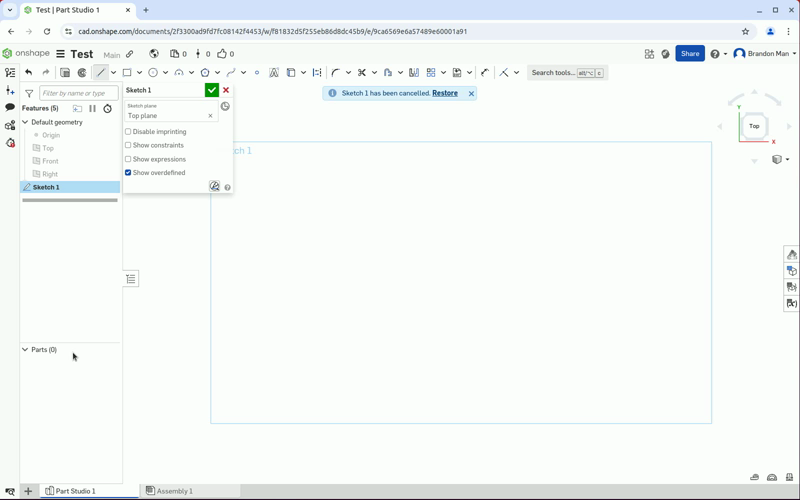
mouse_move(460, 282)
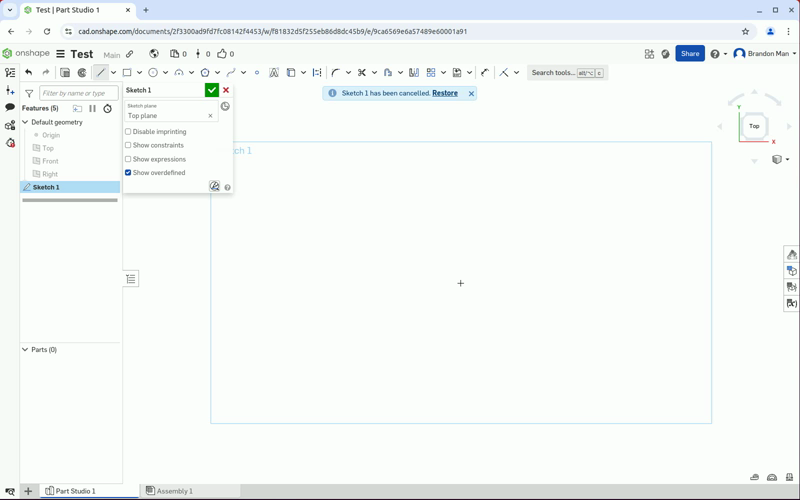
click(460, 282)
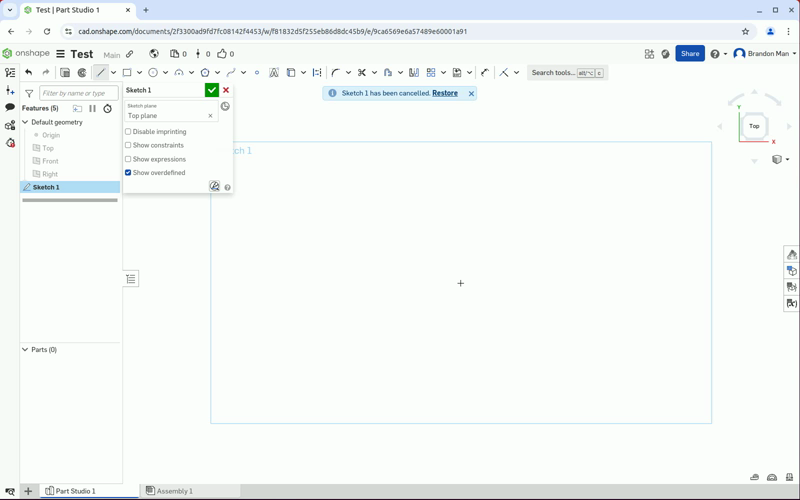
key_up(shift)
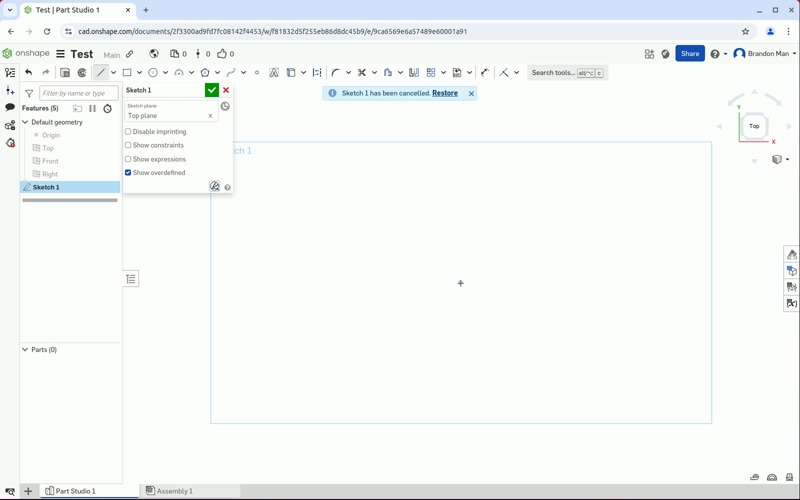
key_down(shift)
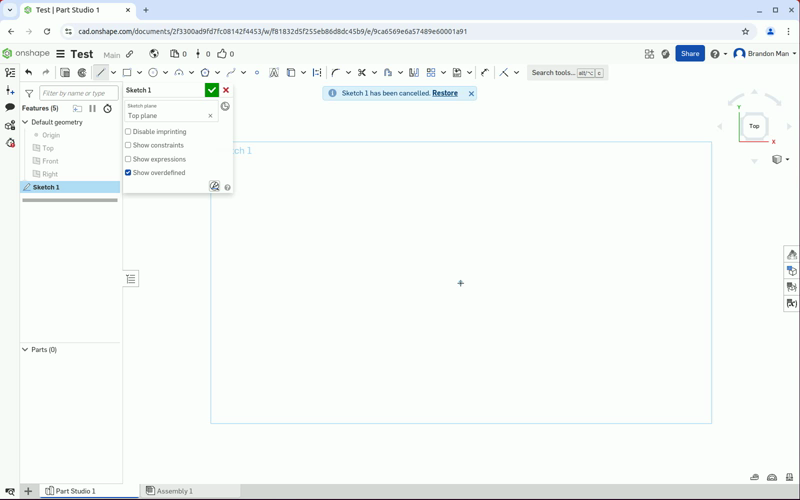
mouse_move(535, 282)
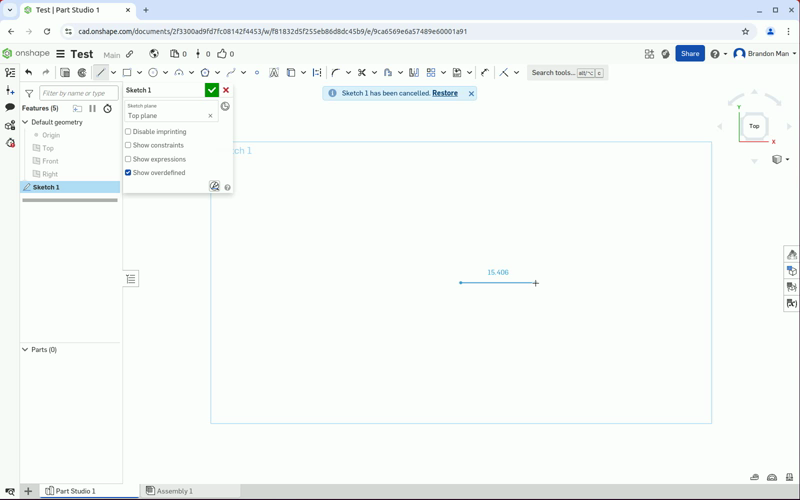
click(535, 282)
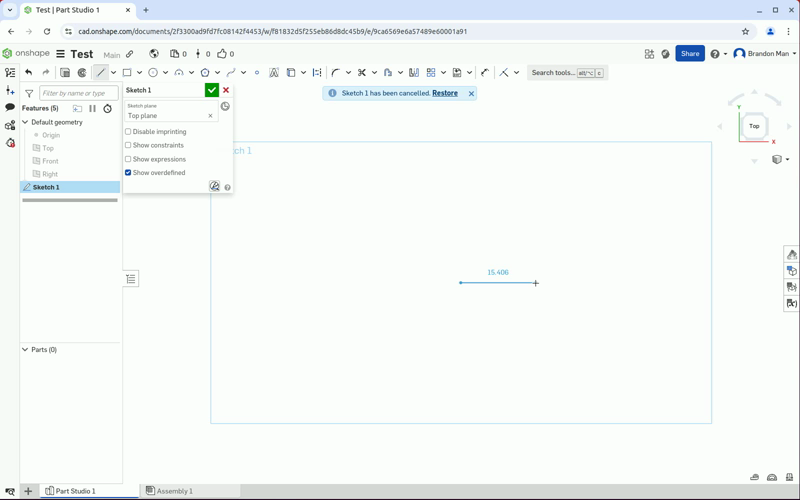
key_up(shift)
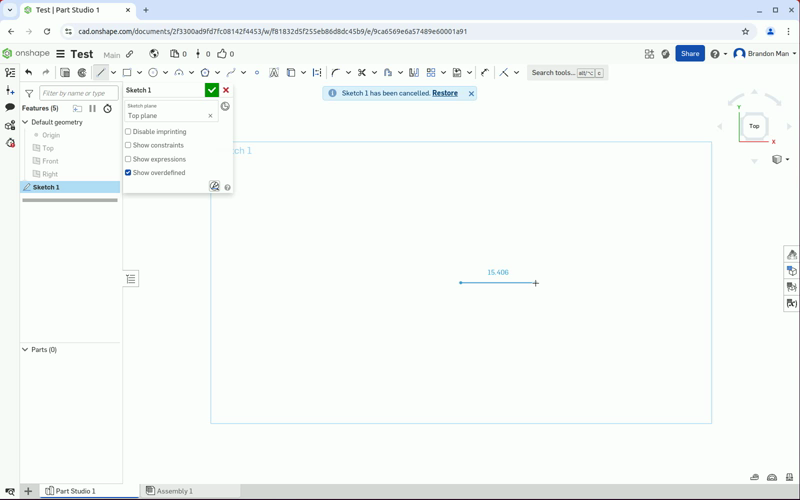
key_down(shift)
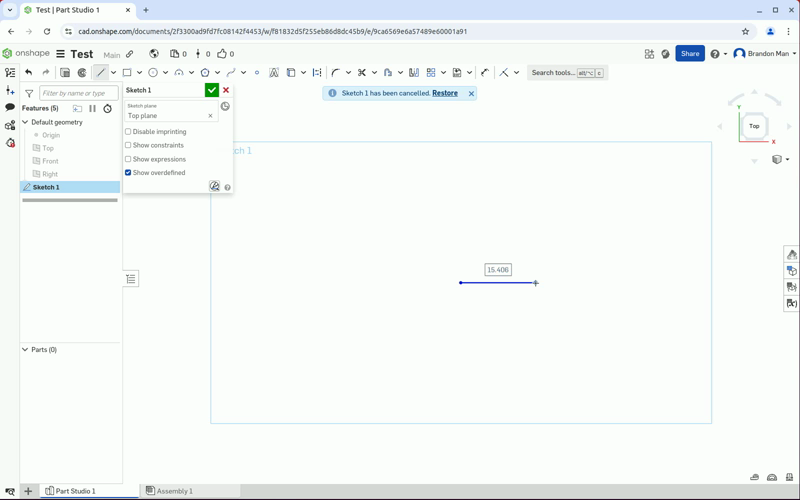
mouse_move(535, 170)
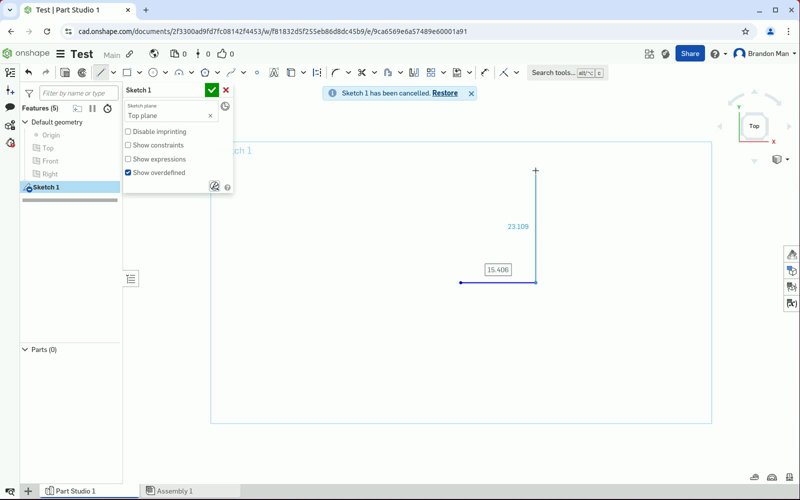
click(535, 170)
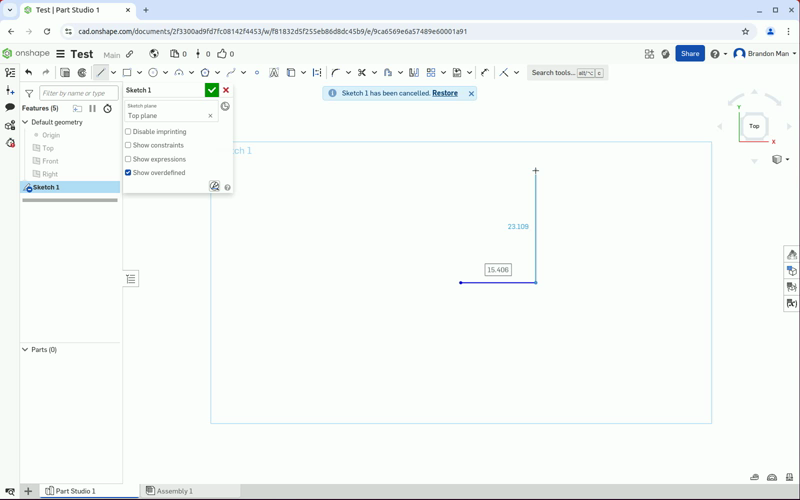
key_up(shift)
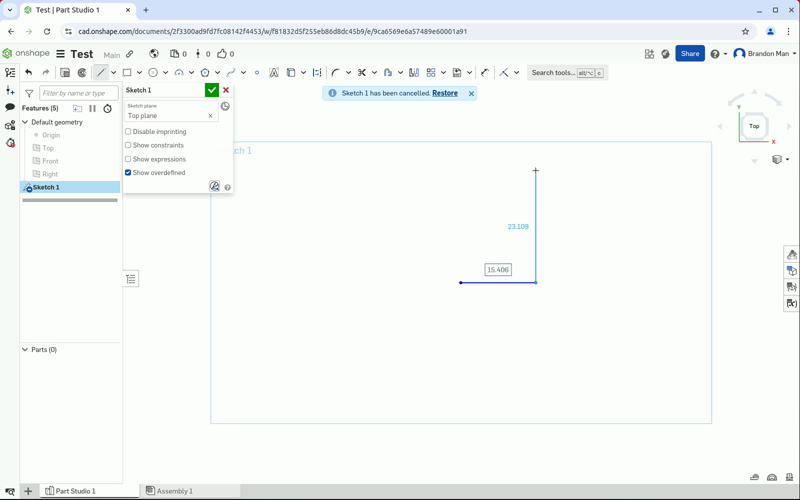
key_down(shift)
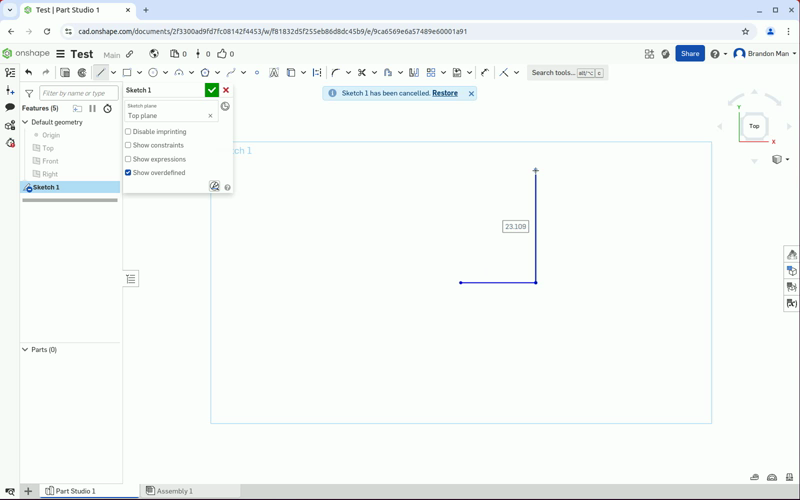
mouse_move(460, 170)
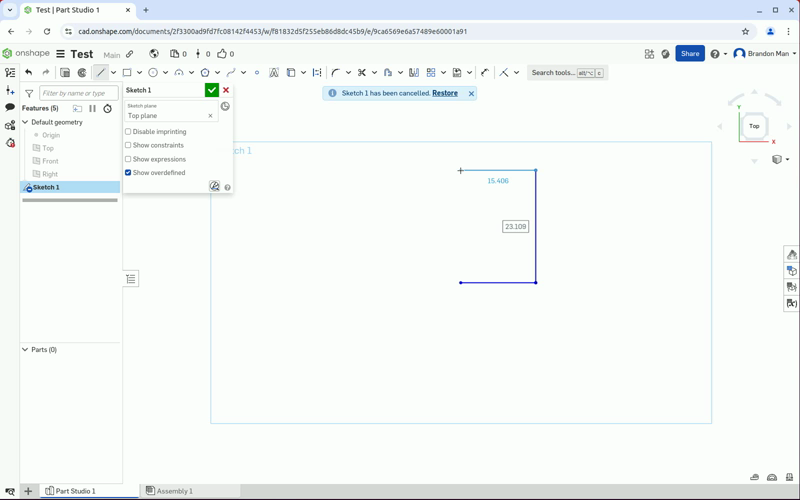
click(460, 170)
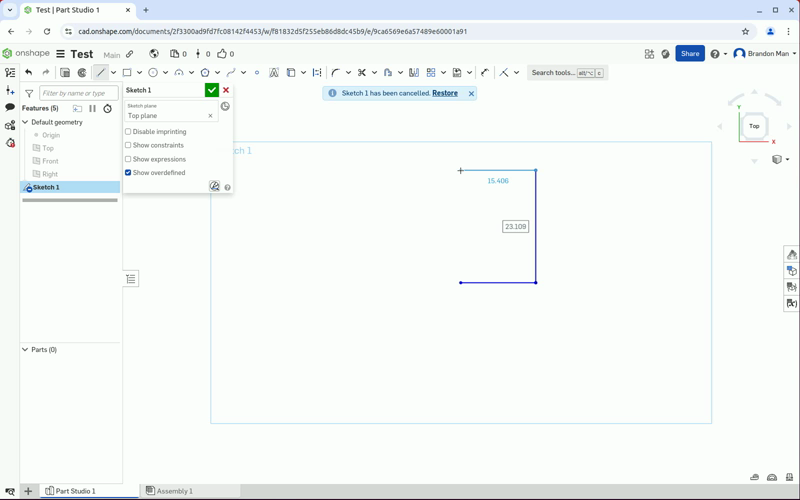
key_up(shift)
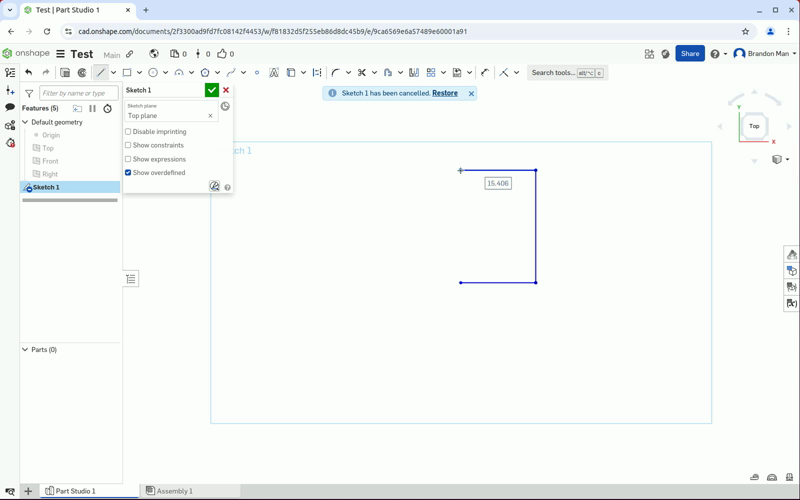
key_down(shift)
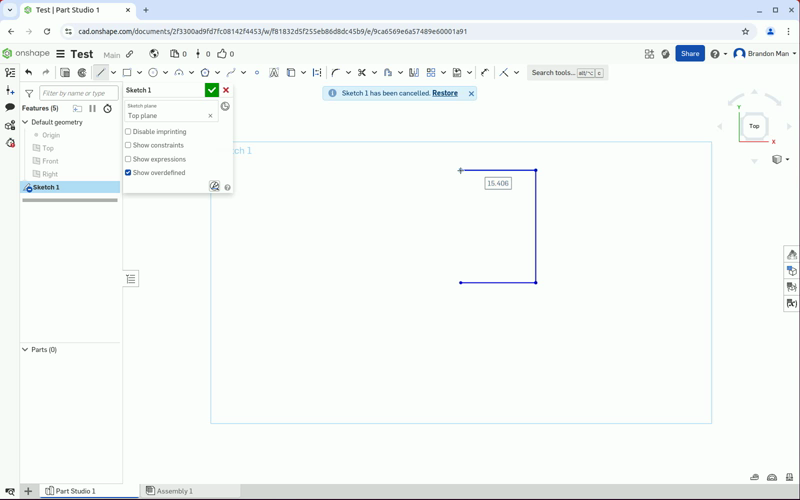
mouse_move(460, 282)
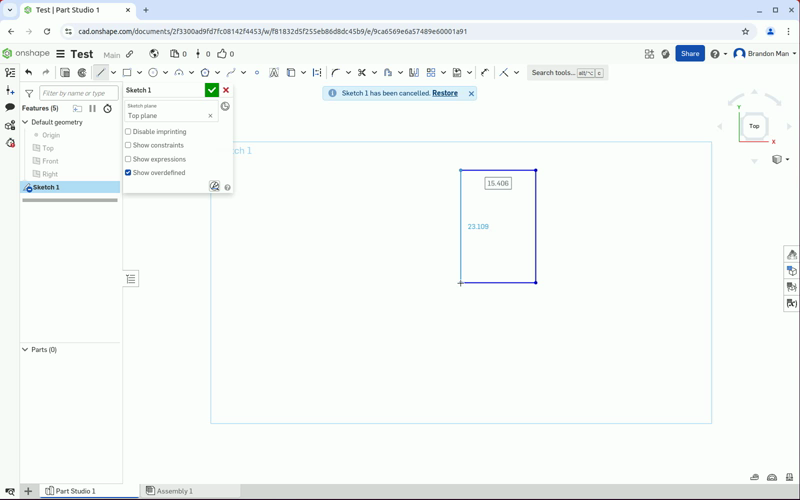
key_up(shift)
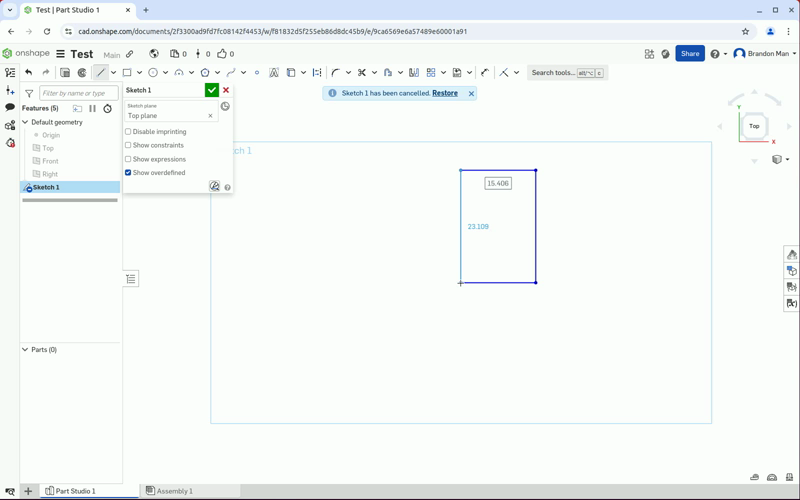
click(460, 282)
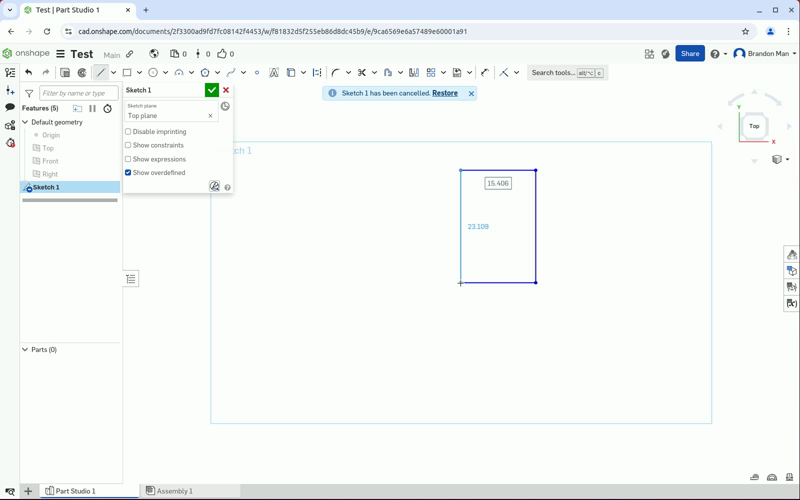
key(esc)
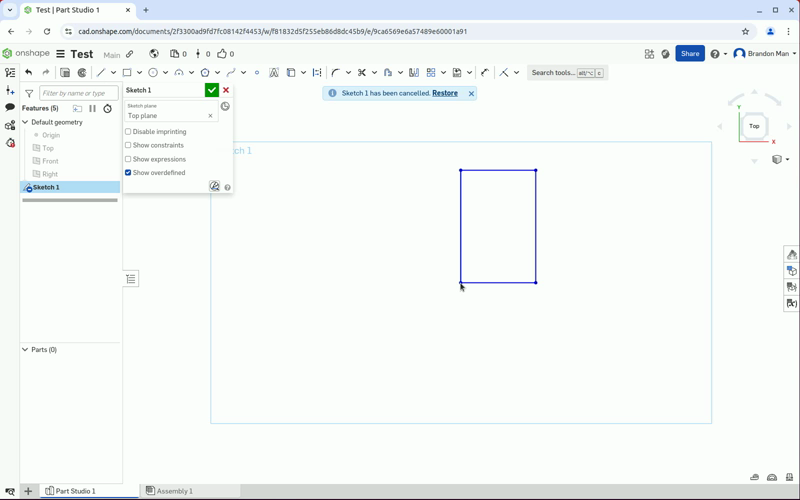
mouse_move(513, 205)
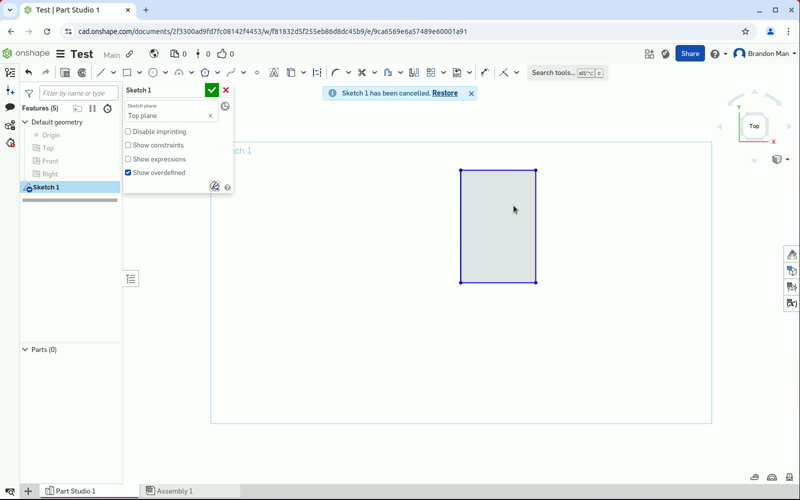
click(513, 205)
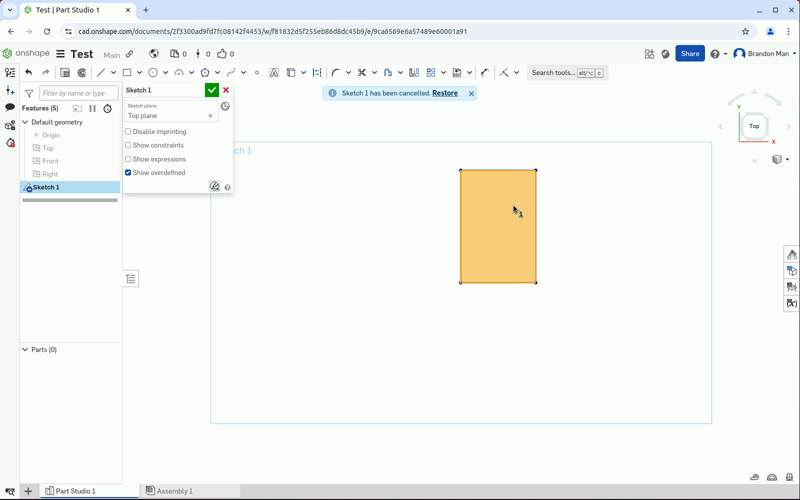
mouse_move(73, 352)
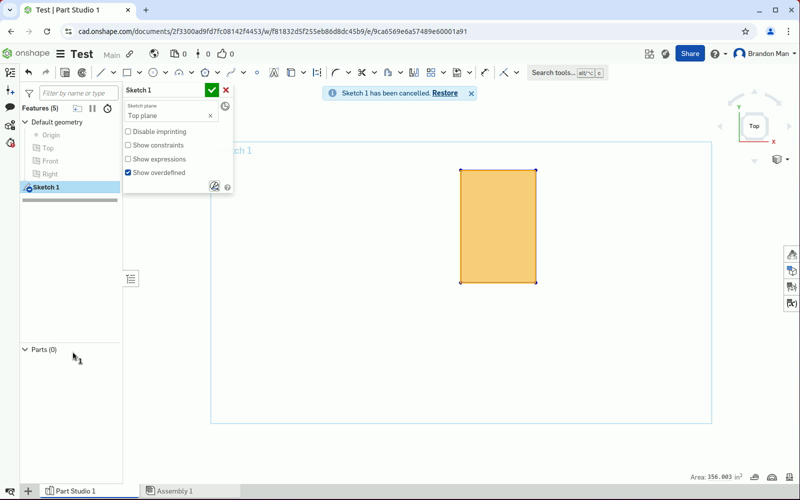
key(shift+y)
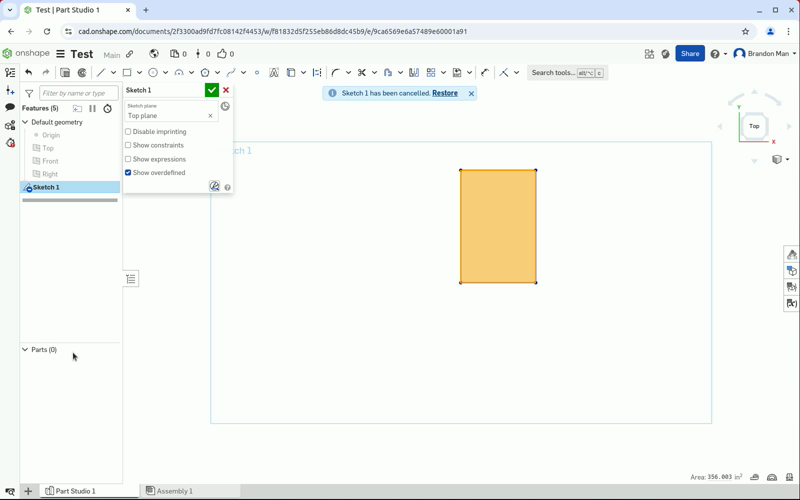
key(shift+e)
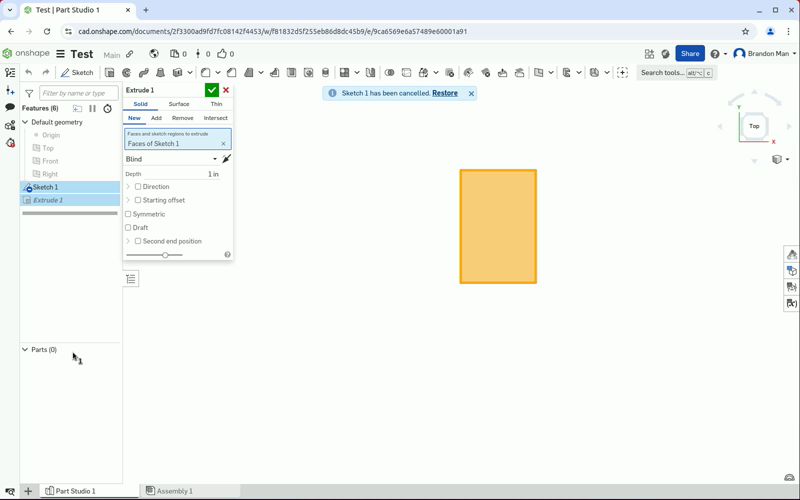
mouse_move(143, 106)
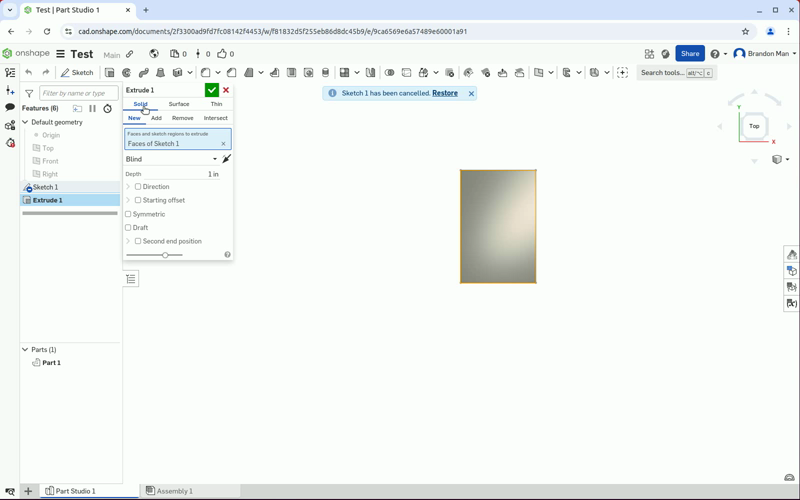
click(143, 106)
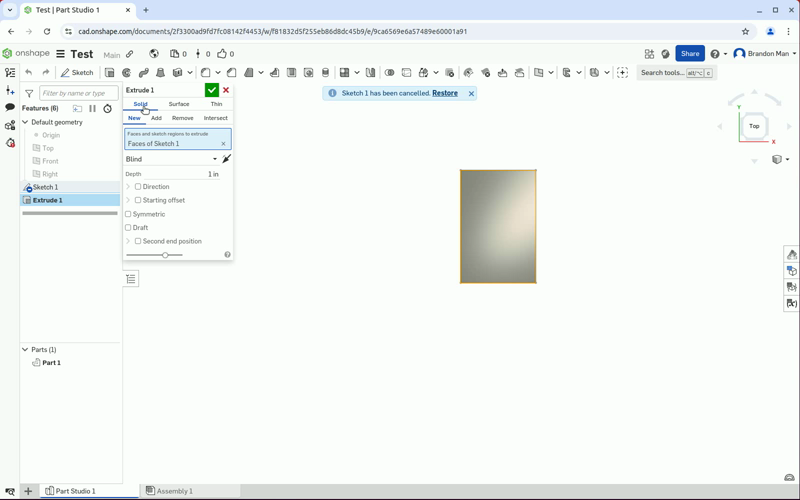
mouse_move(137, 120)
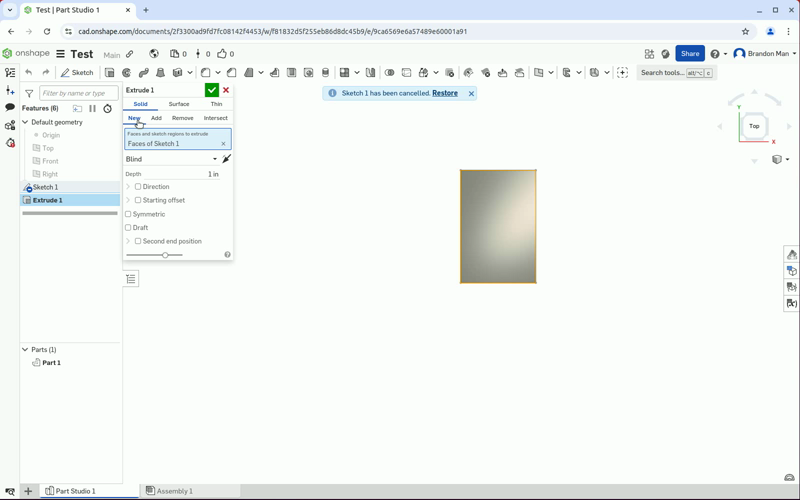
click(137, 120)
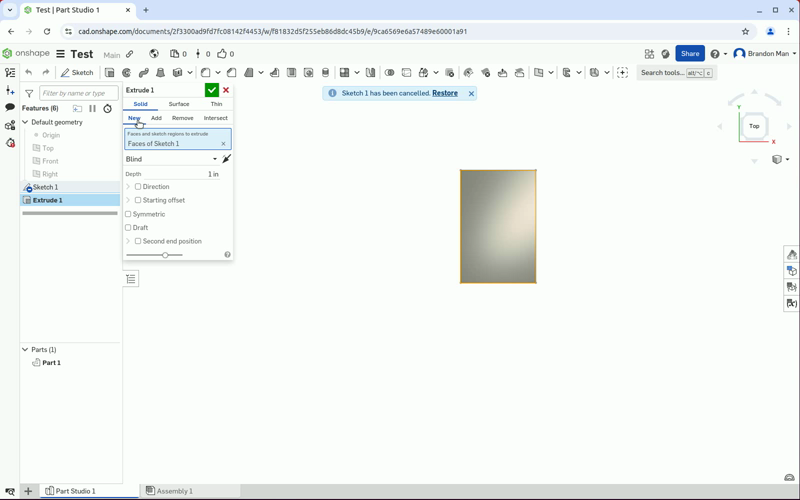
key(tab, 4)
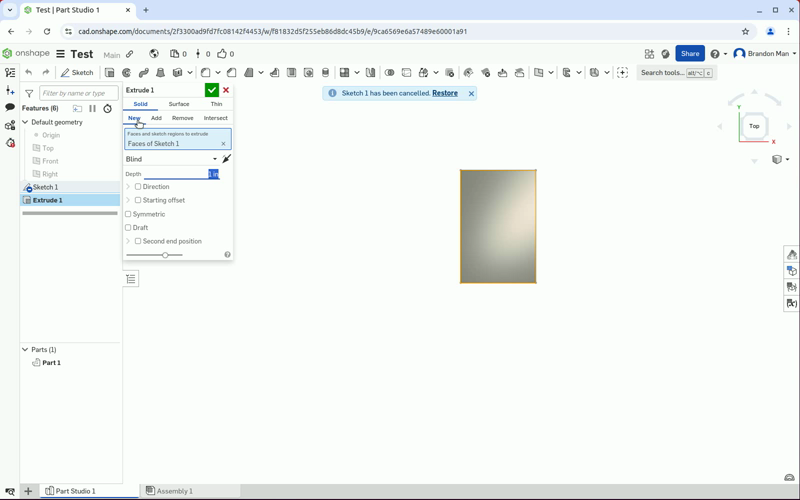
text(9.147)
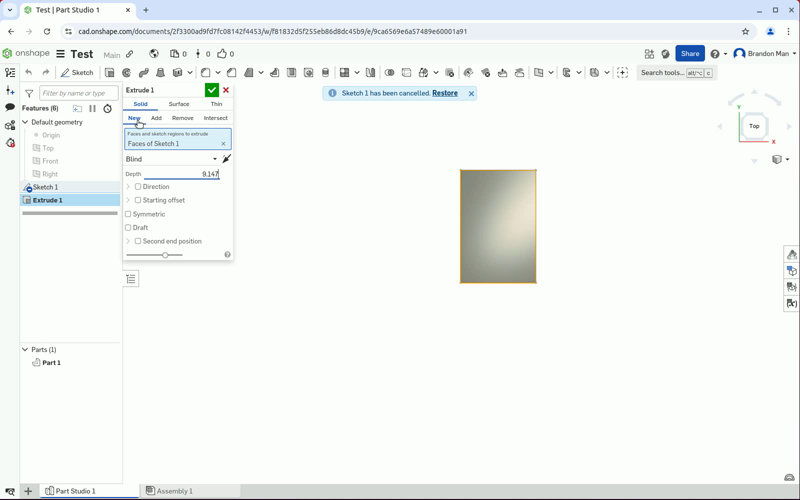
key(enter)
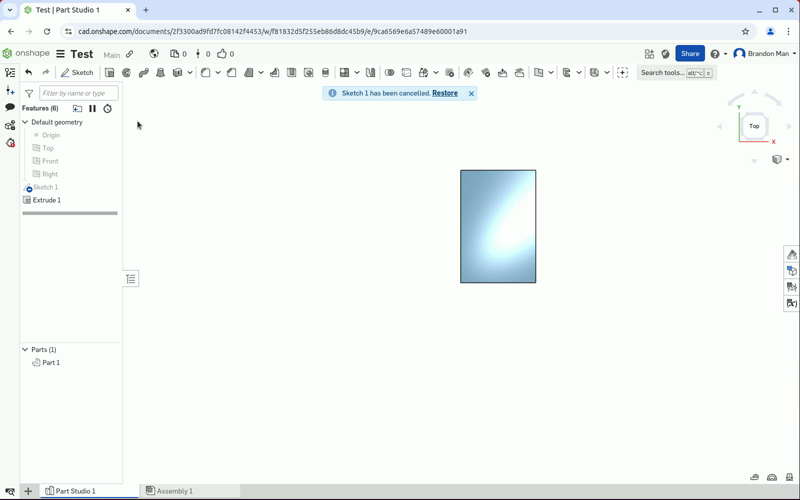
key(shift+h)
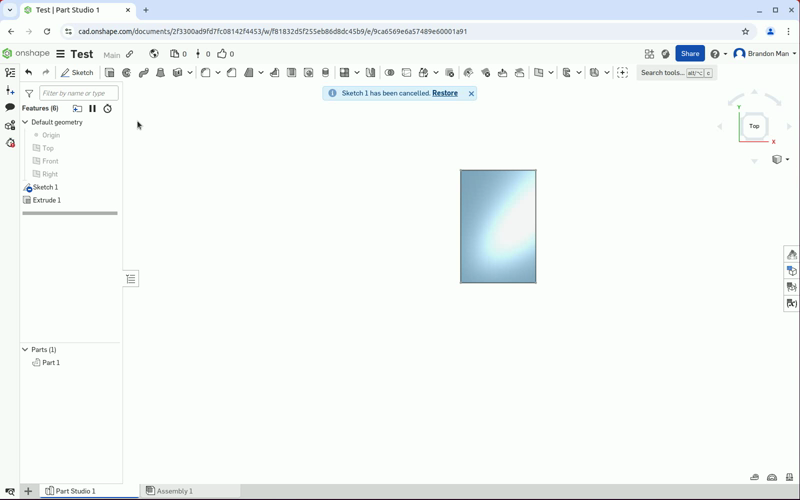
key(shift+h)
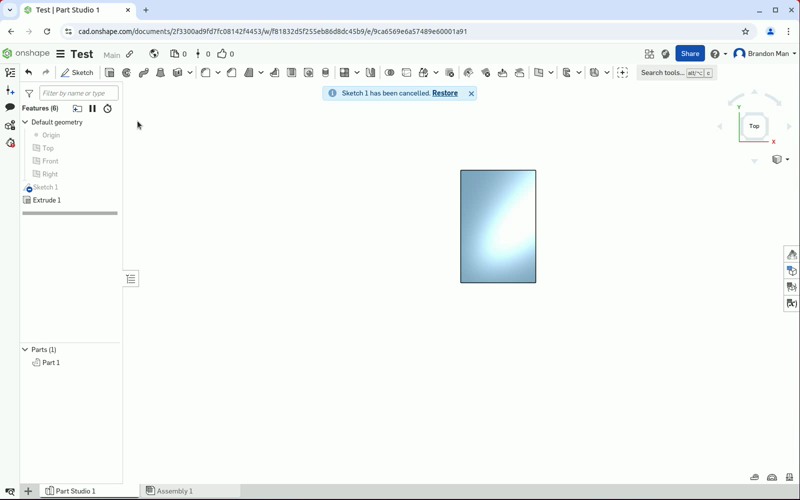
mouse_move(73, 189)
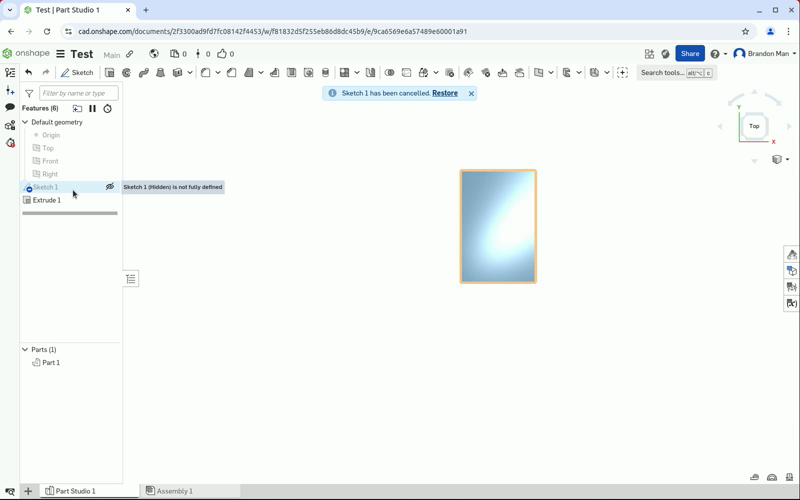
click(73, 189)
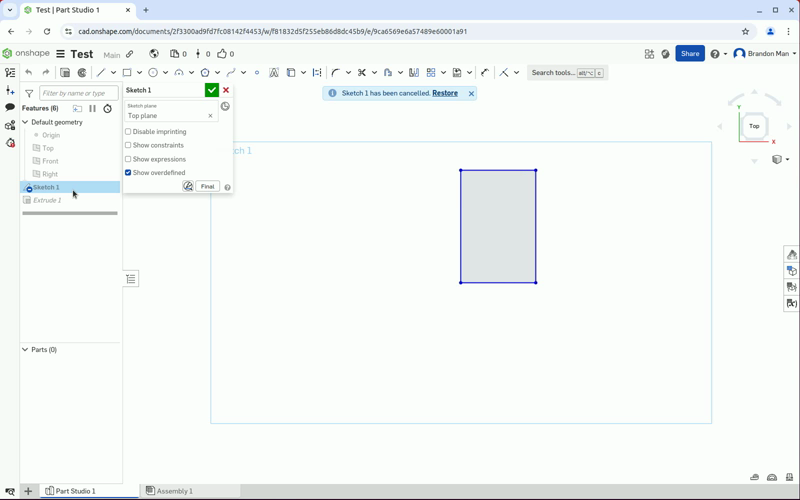
mouse_move(229, 92)
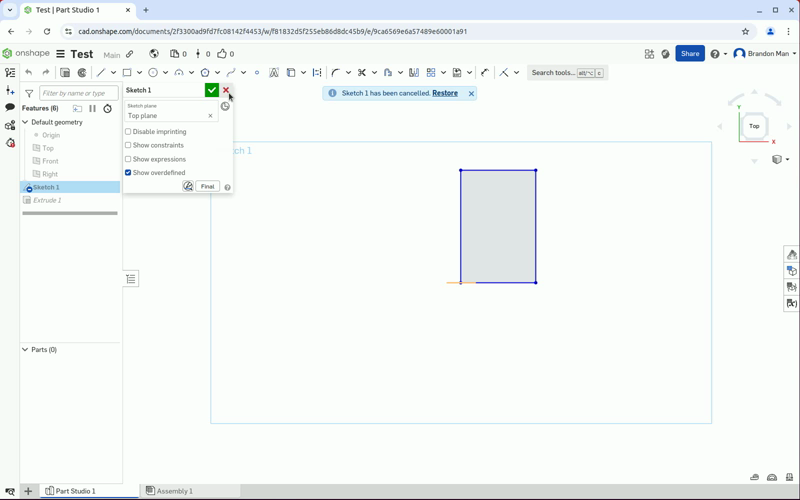
click(229, 92)
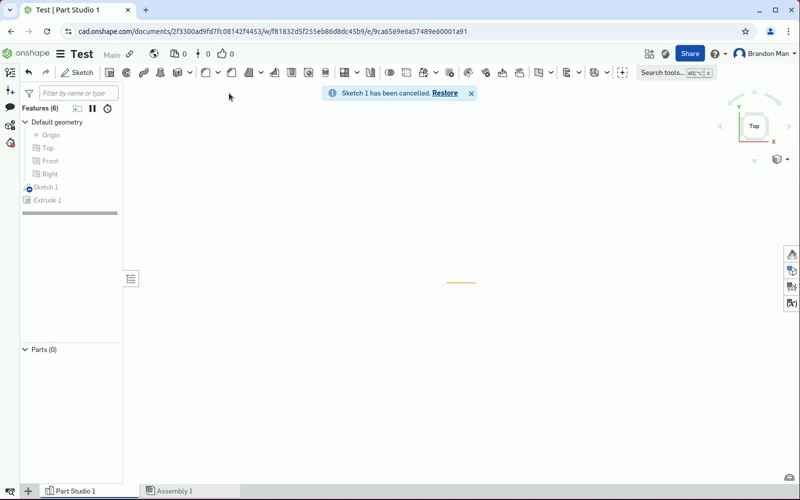
mouse_move(541, 75)
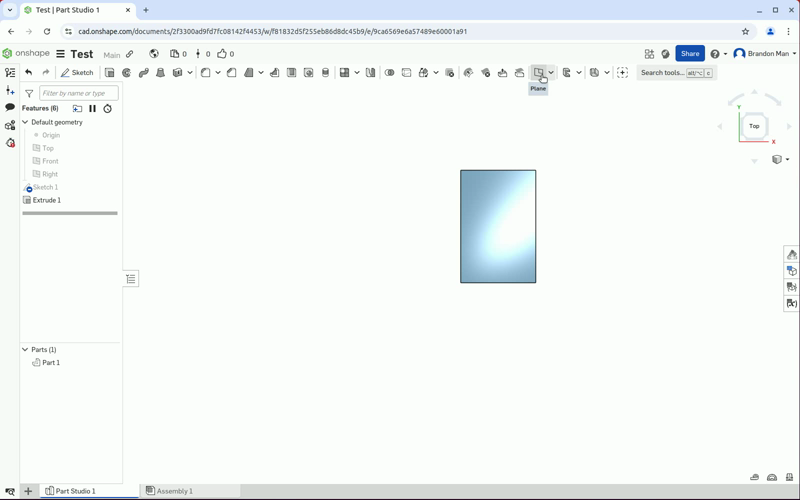
click(541, 75)
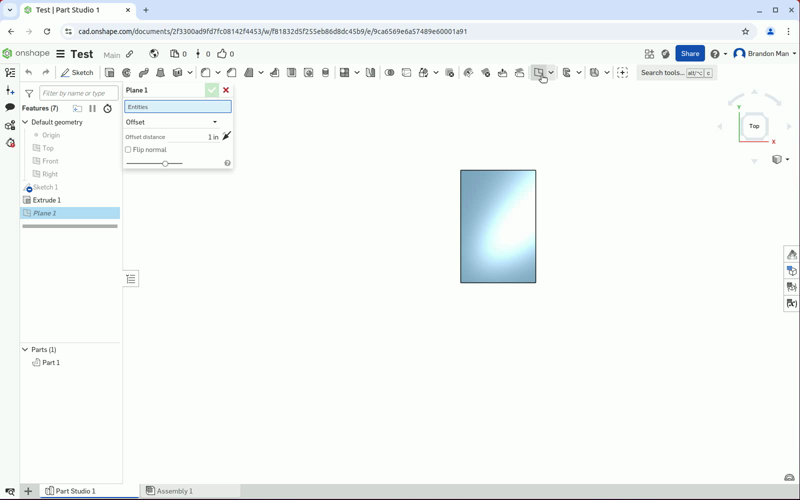
mouse_move(73, 150)
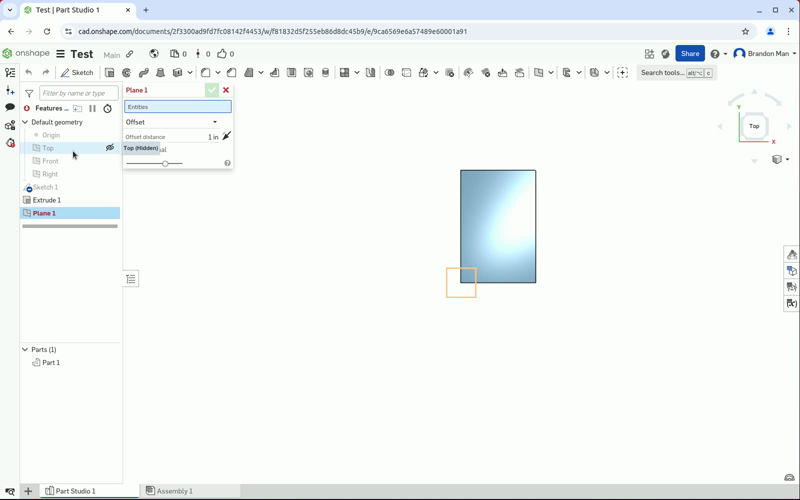
click(73, 150)
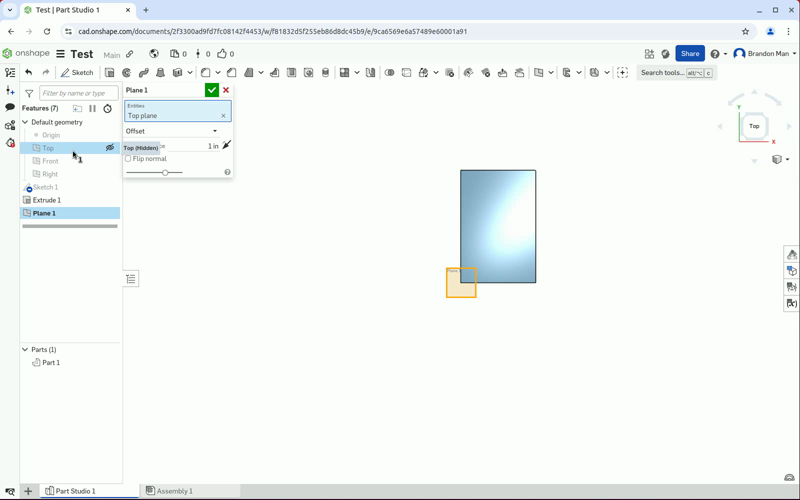
key(tab, 2)
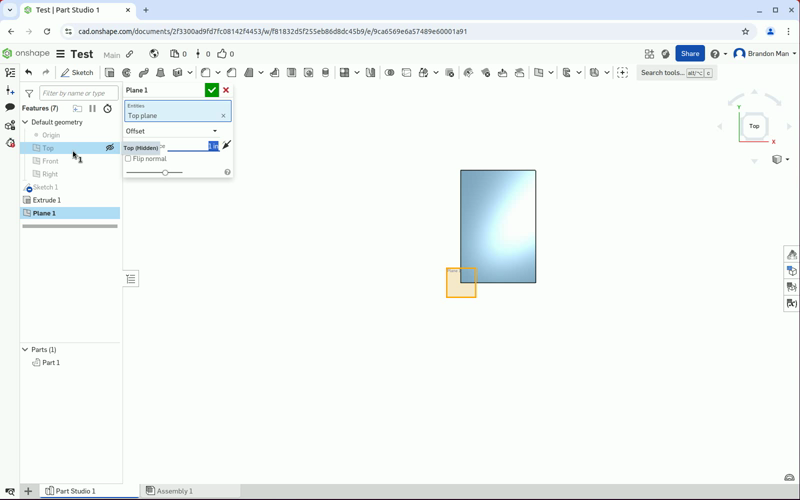
text(9.151)
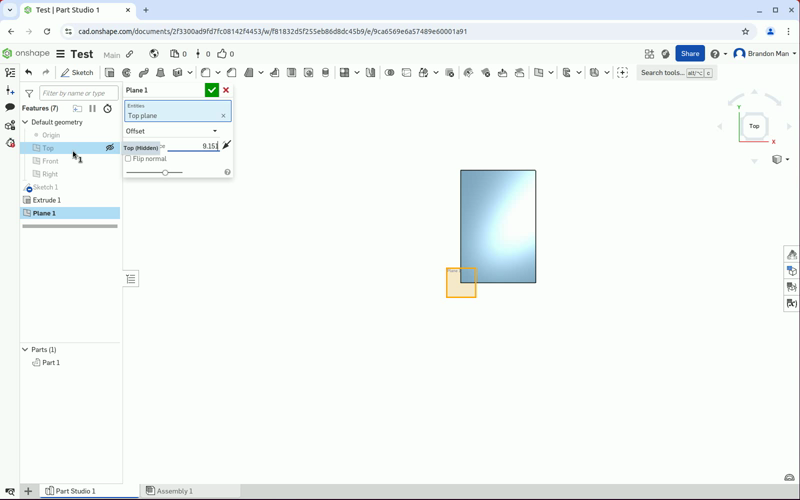
key(enter, 2)
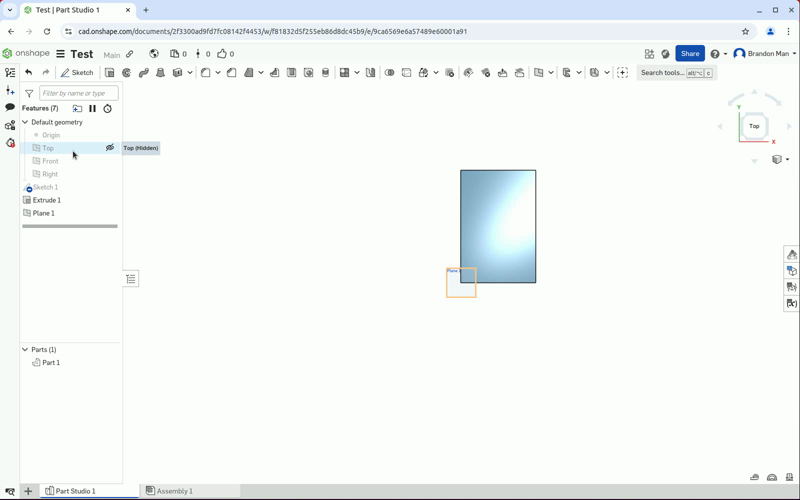
key(shift+s)
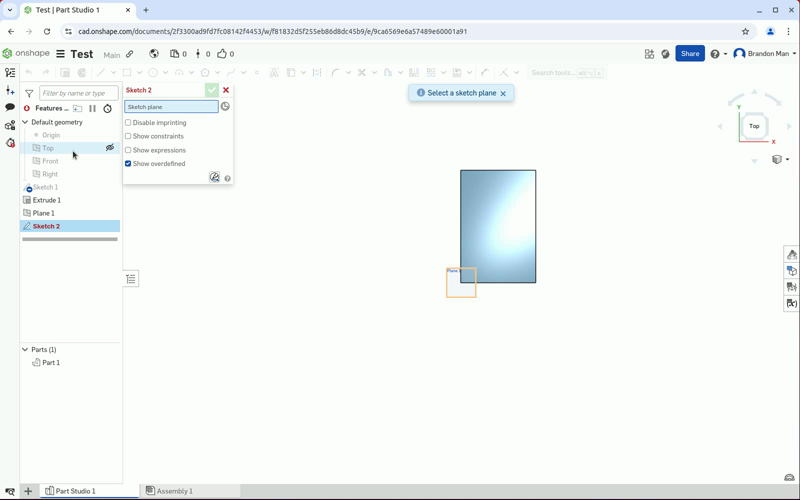
mouse_move(73, 215)
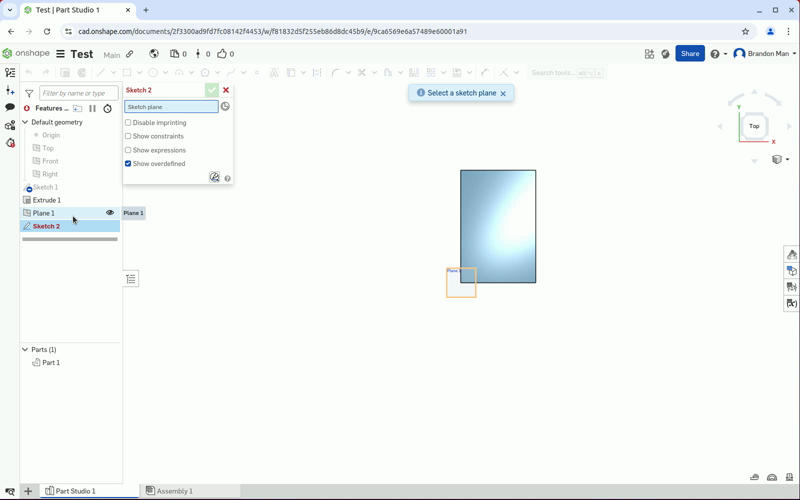
click(73, 215)
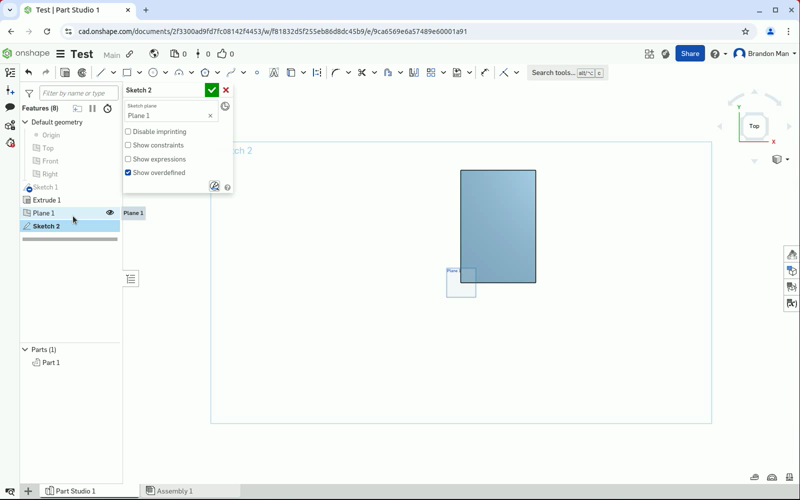
mouse_move(73, 352)
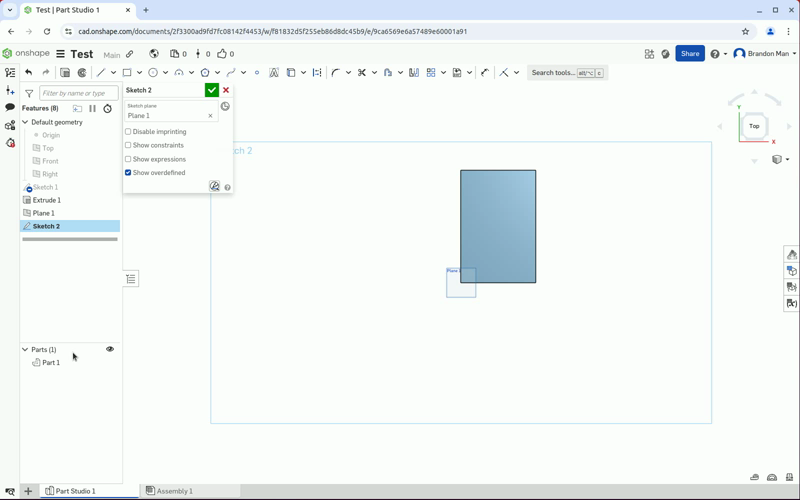
key(y)
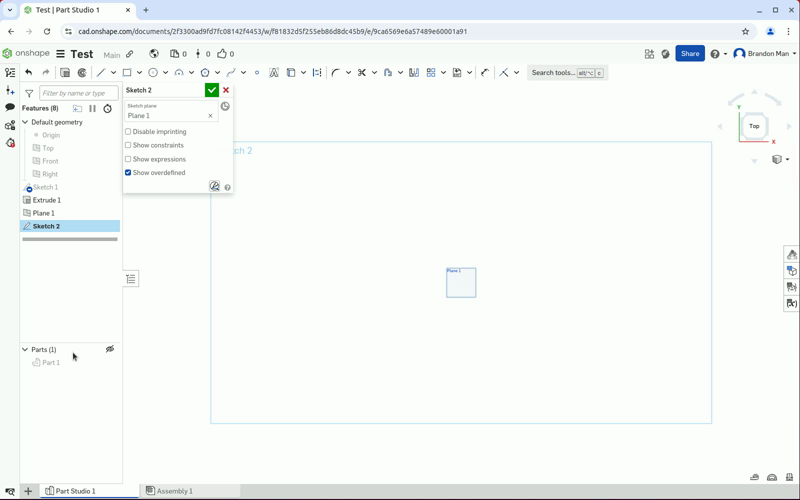
key(l)
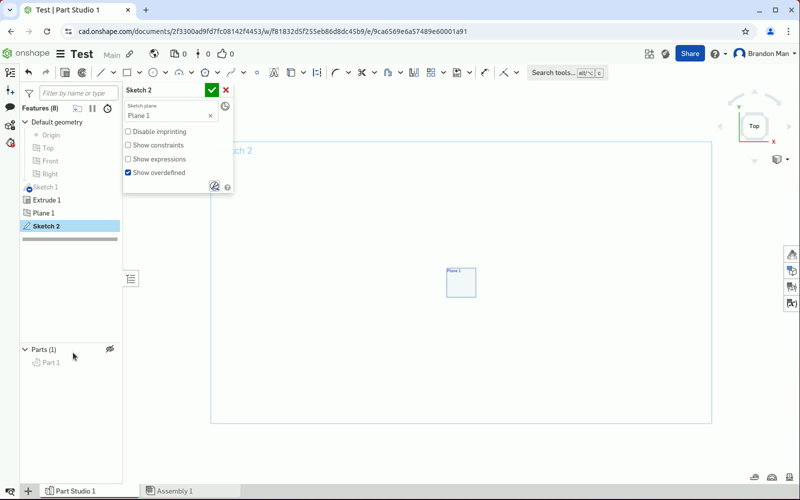
key_down(shift)
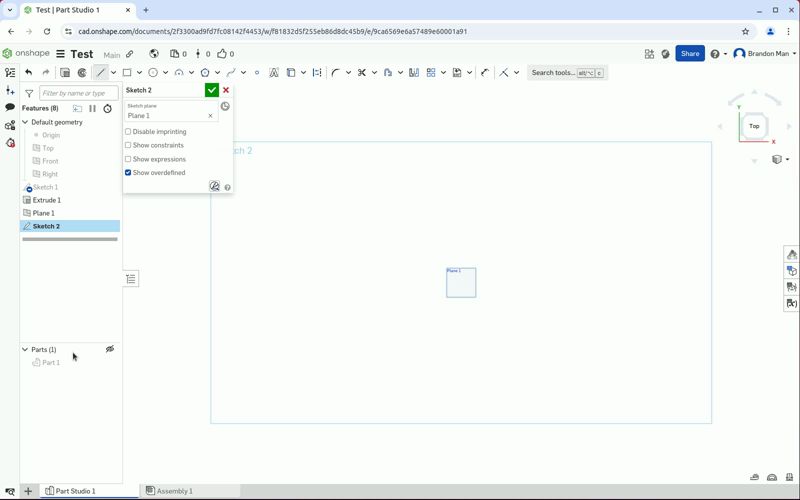
mouse_move(460, 282)
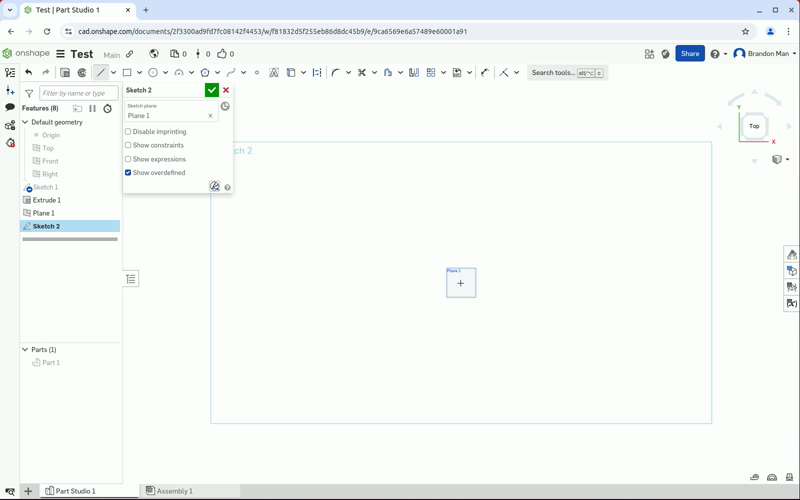
click(460, 282)
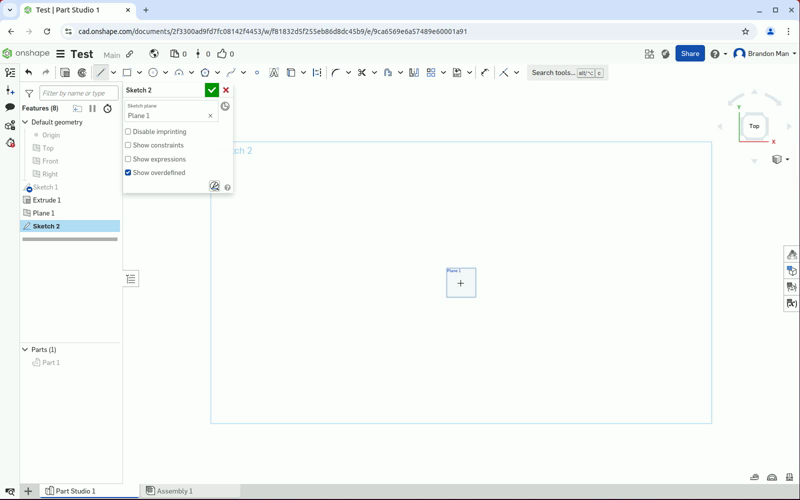
key_up(shift)
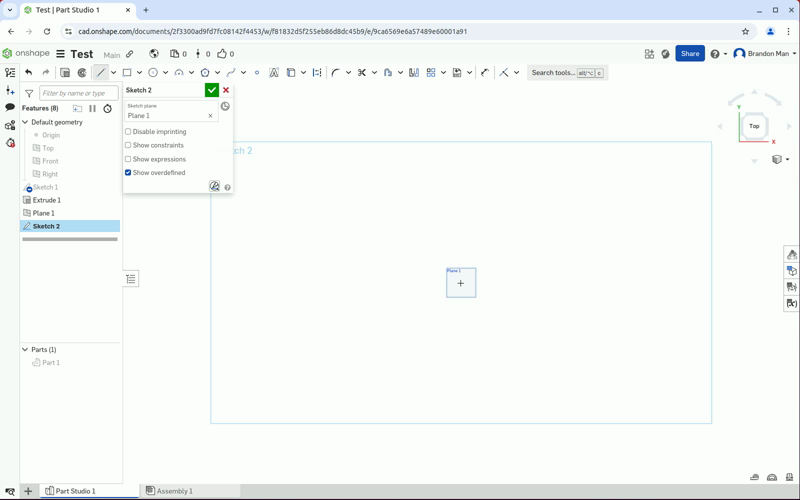
key_down(shift)
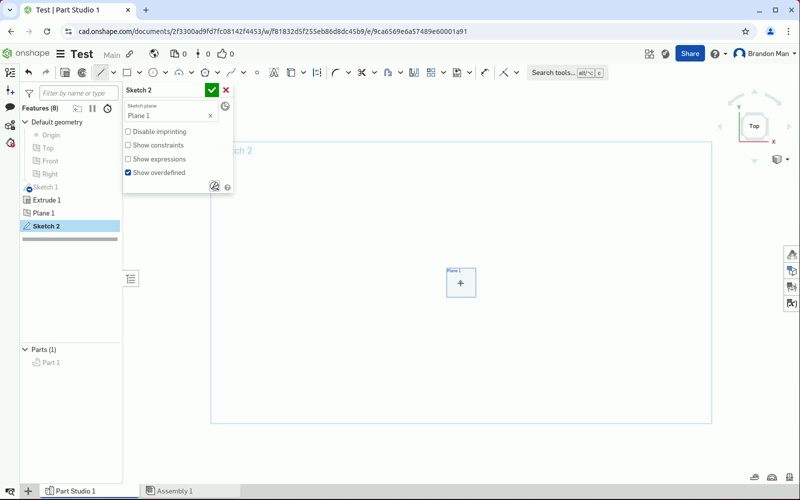
mouse_move(490, 282)
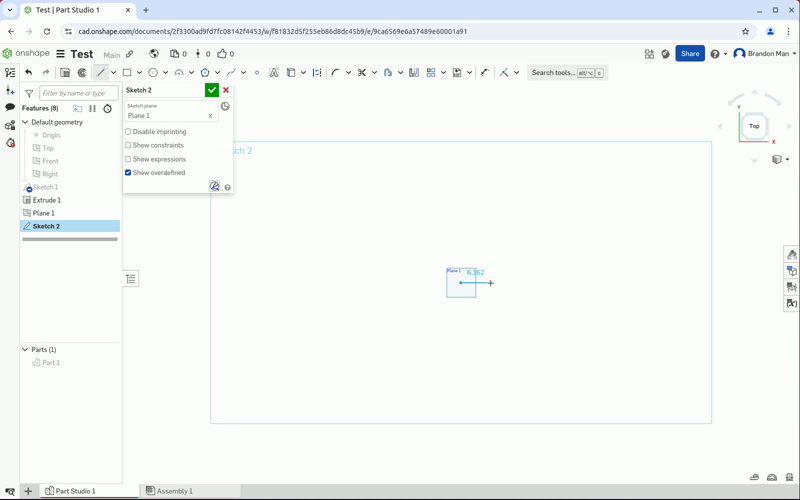
mouse_move(483, 282)
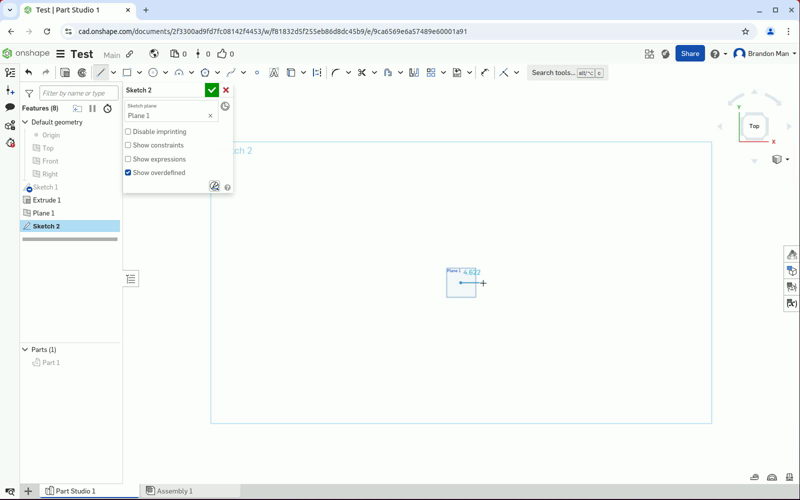
click(483, 282)
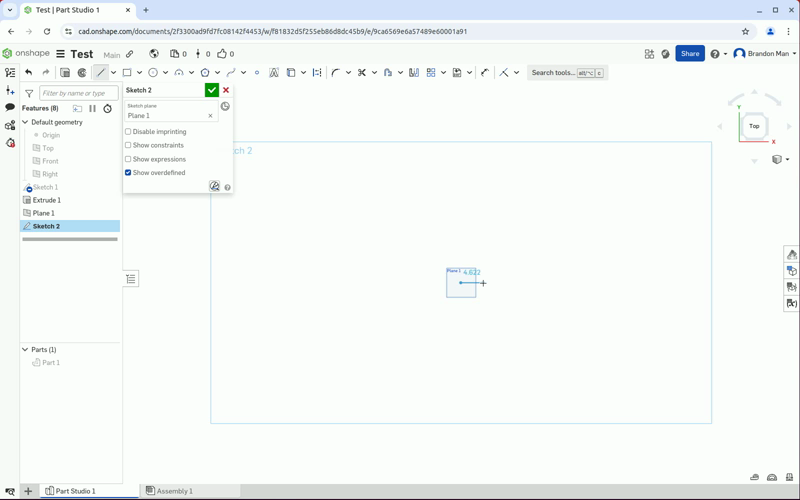
key_up(shift)
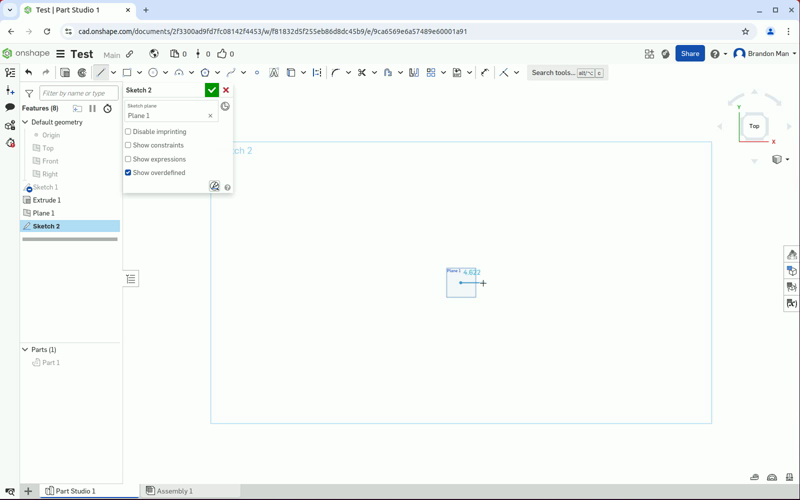
key_down(shift)
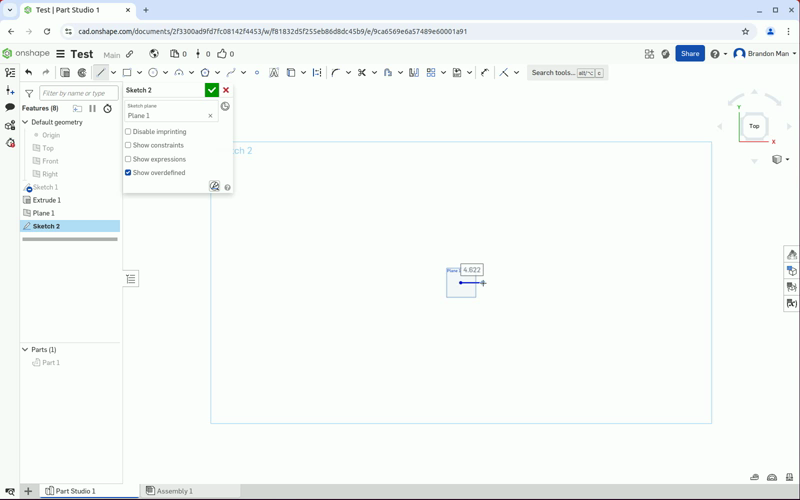
mouse_move(483, 170)
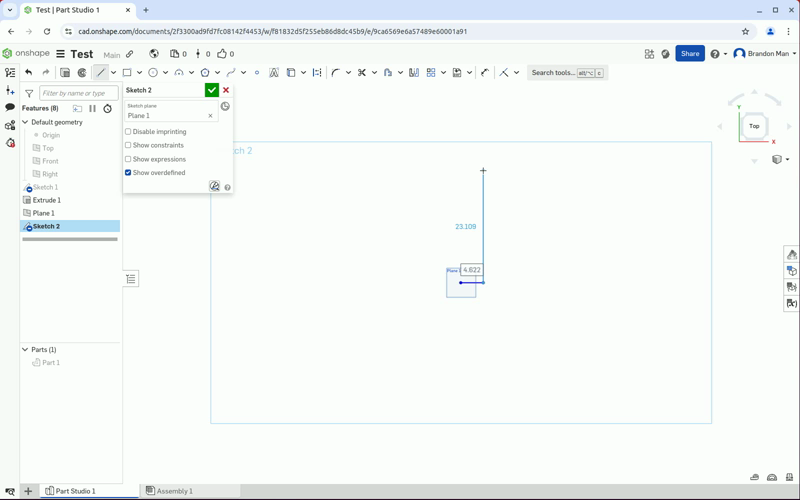
click(483, 170)
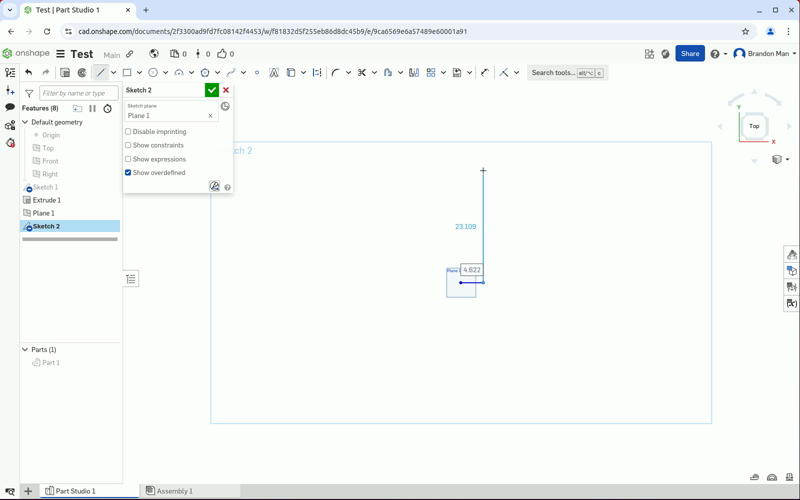
key_up(shift)
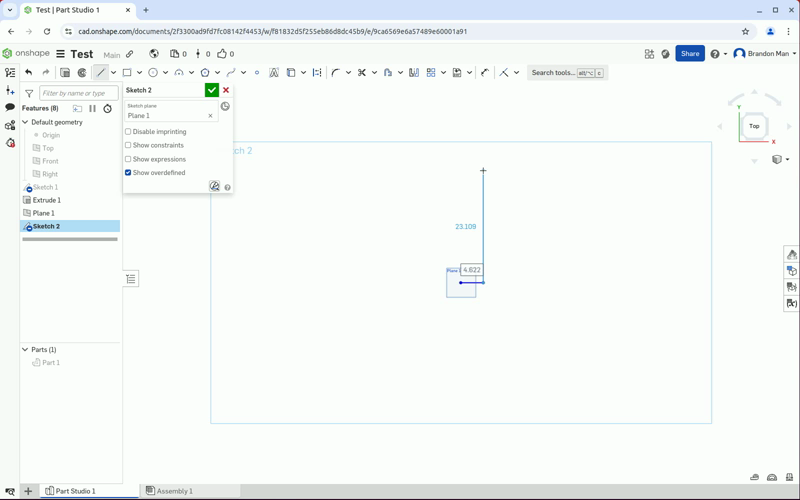
key_down(shift)
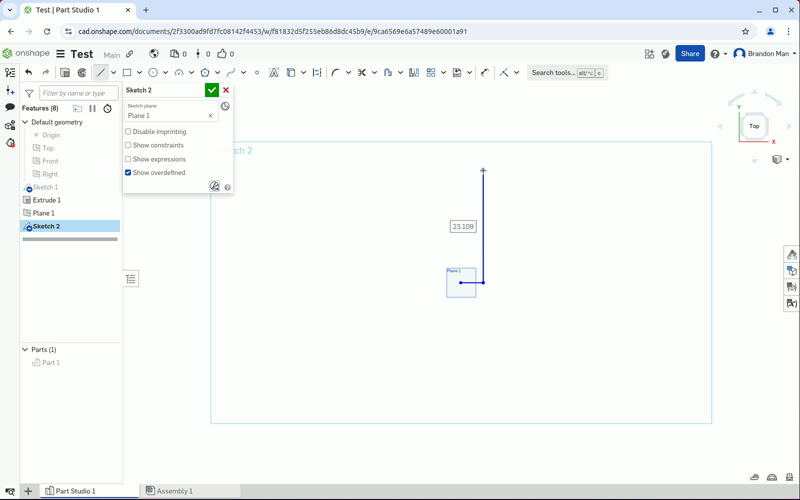
mouse_move(513, 170)
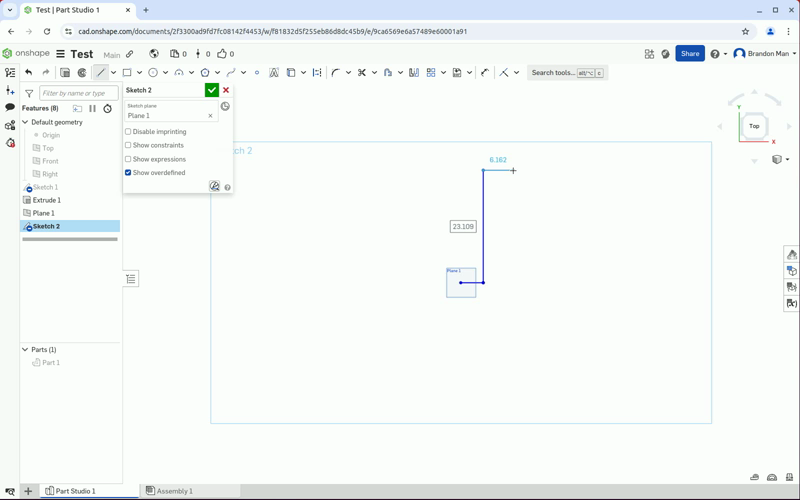
mouse_move(460, 170)
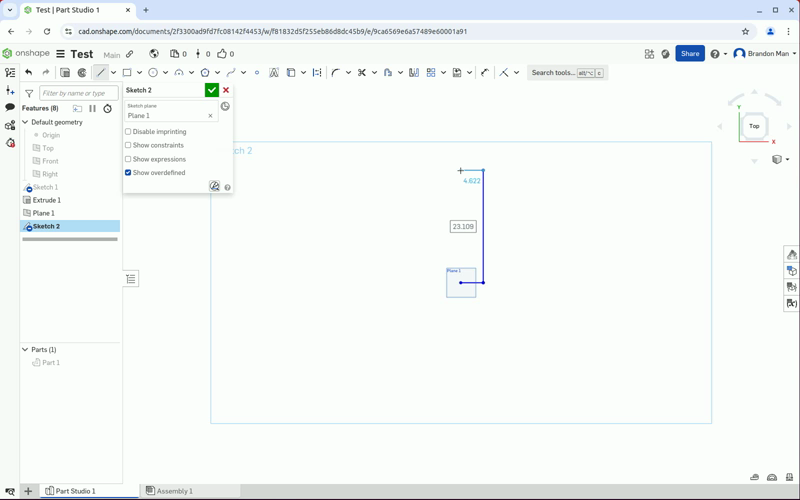
click(460, 170)
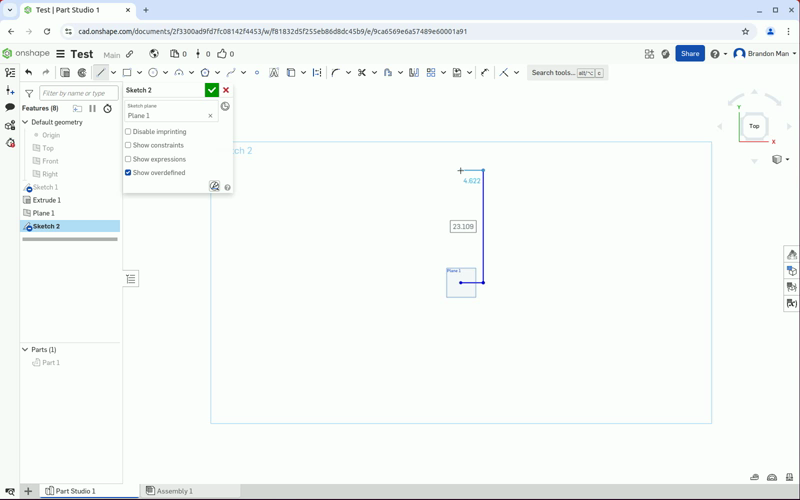
key_up(shift)
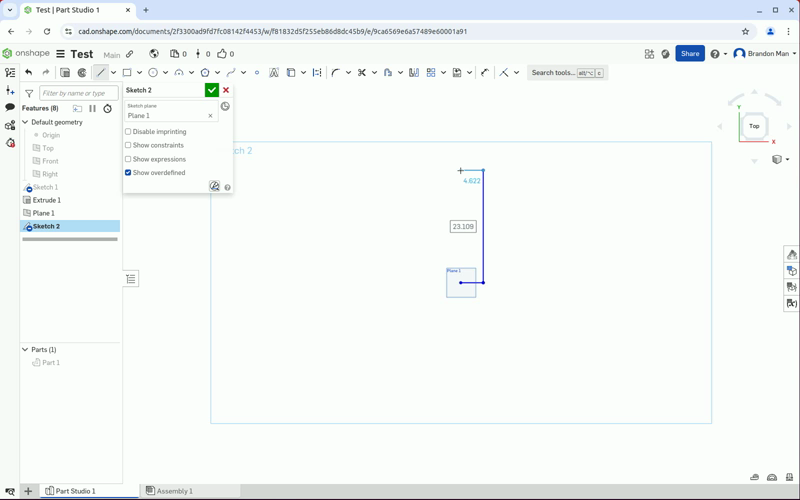
key_down(shift)
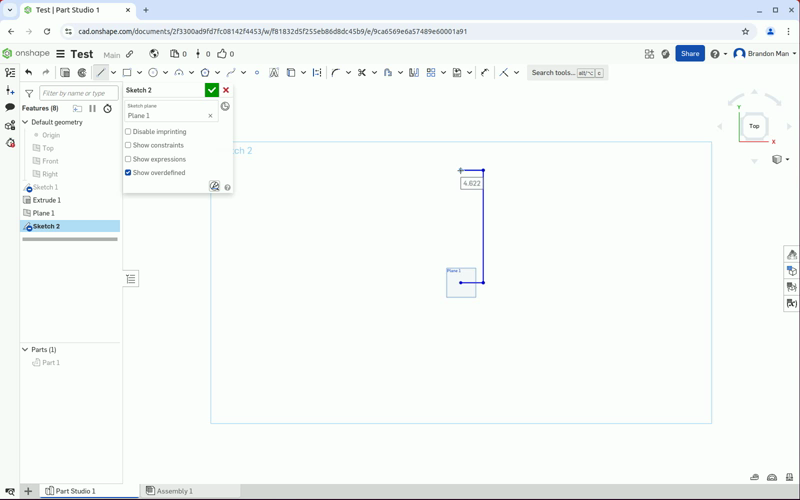
mouse_move(460, 282)
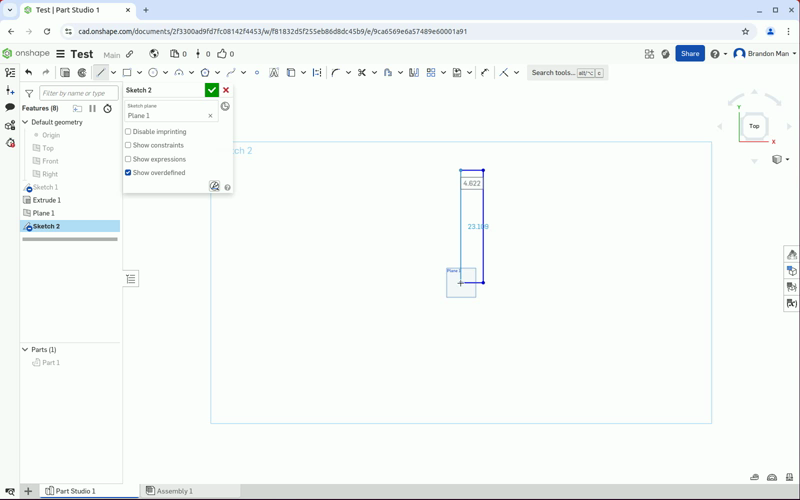
key_up(shift)
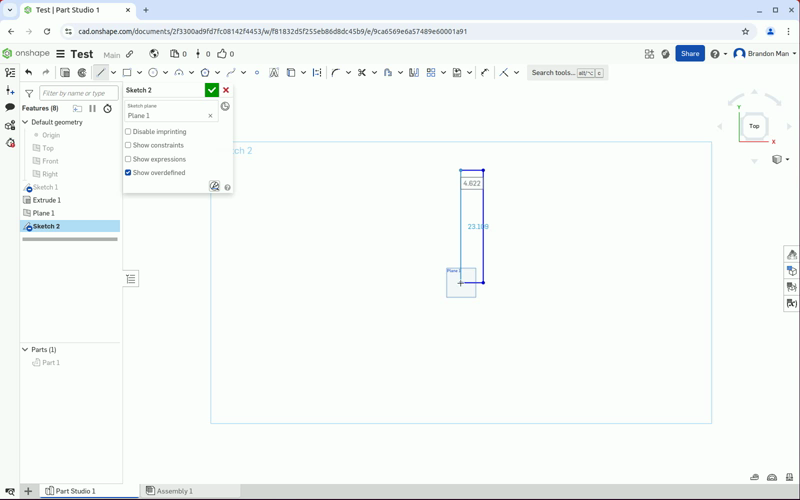
click(460, 282)
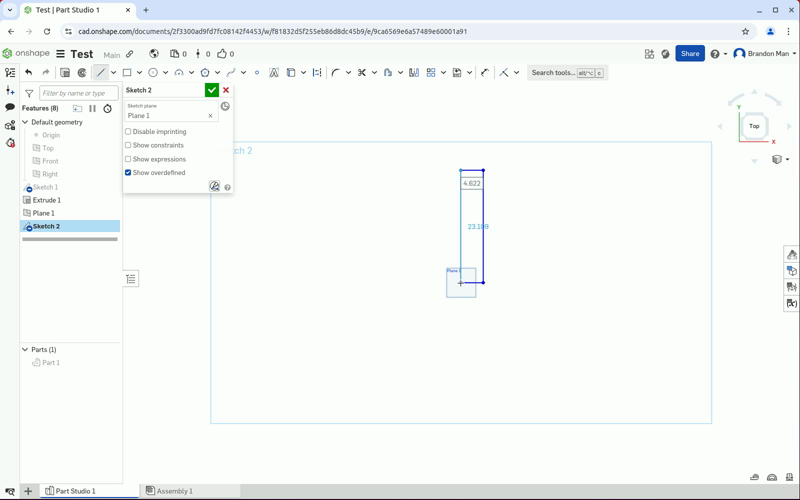
key(esc)
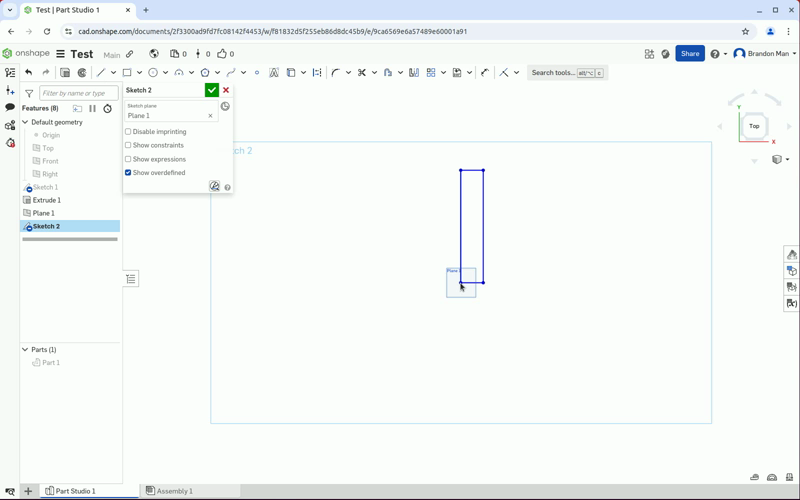
mouse_move(476, 279)
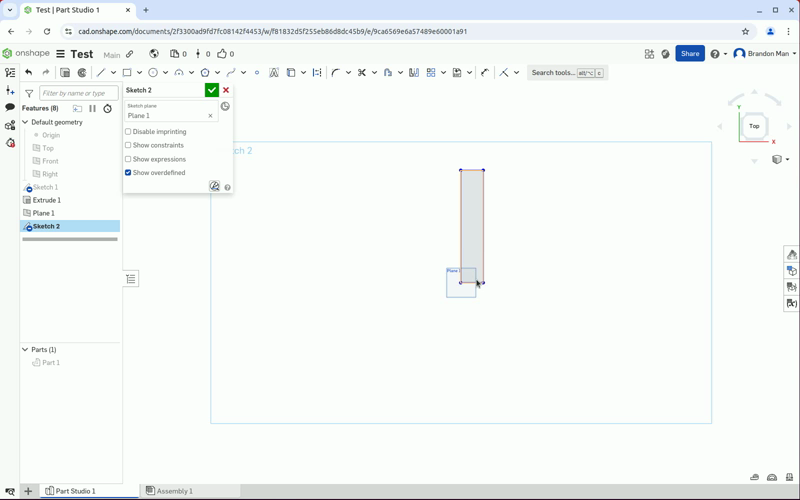
click(476, 279)
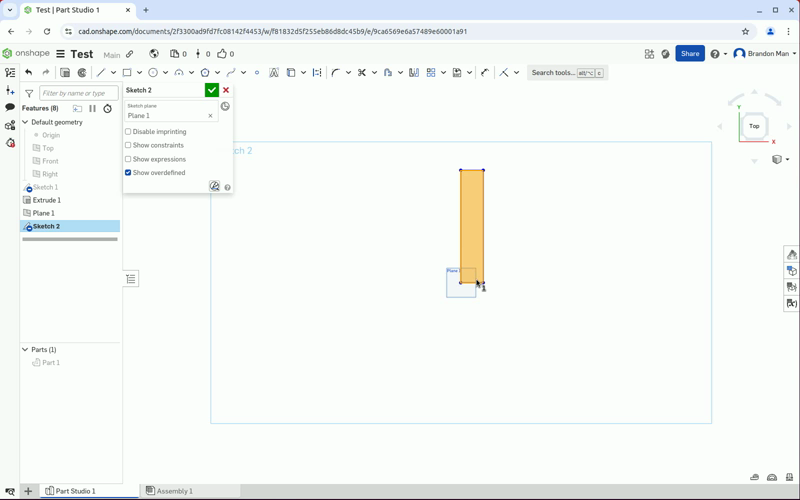
mouse_move(73, 352)
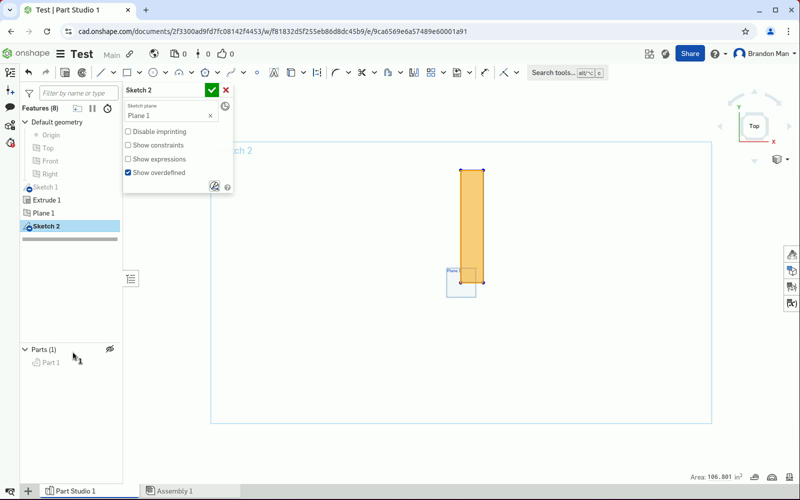
key(shift+y)
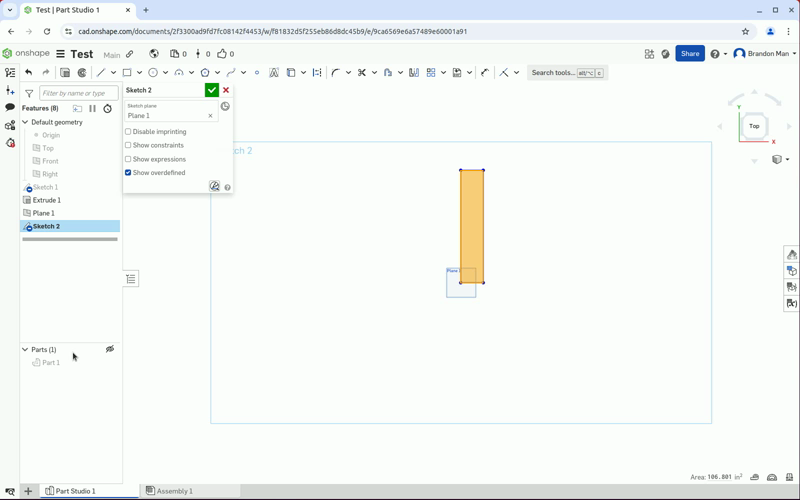
key(shift+e)
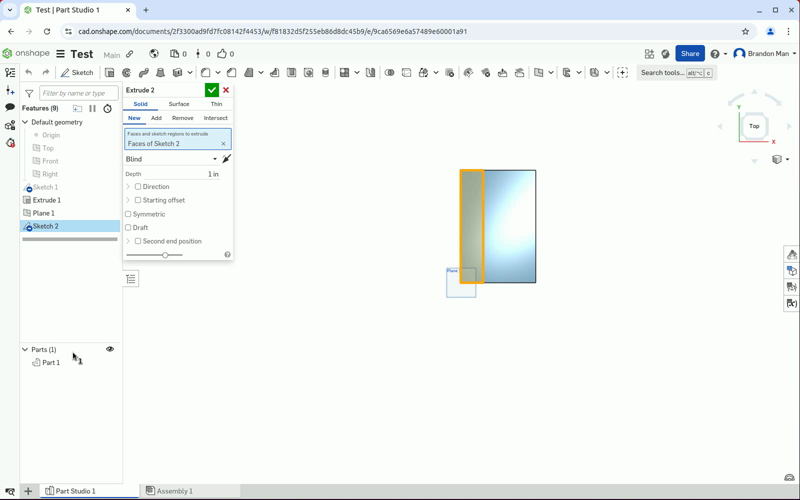
mouse_move(143, 106)
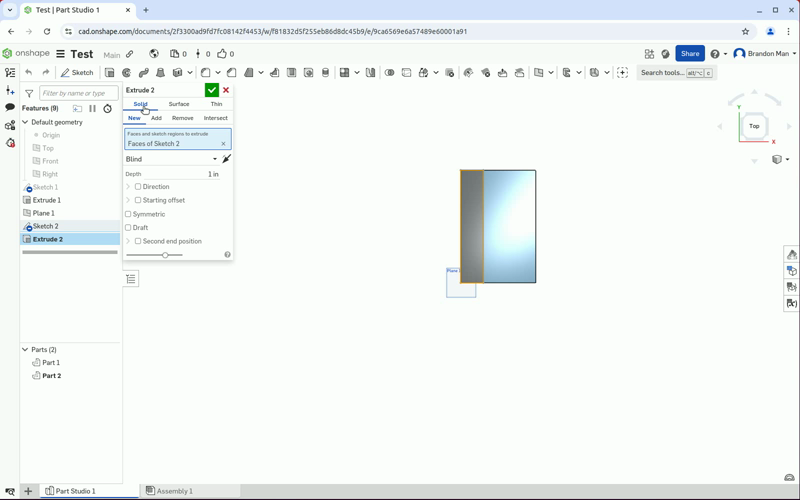
click(143, 106)
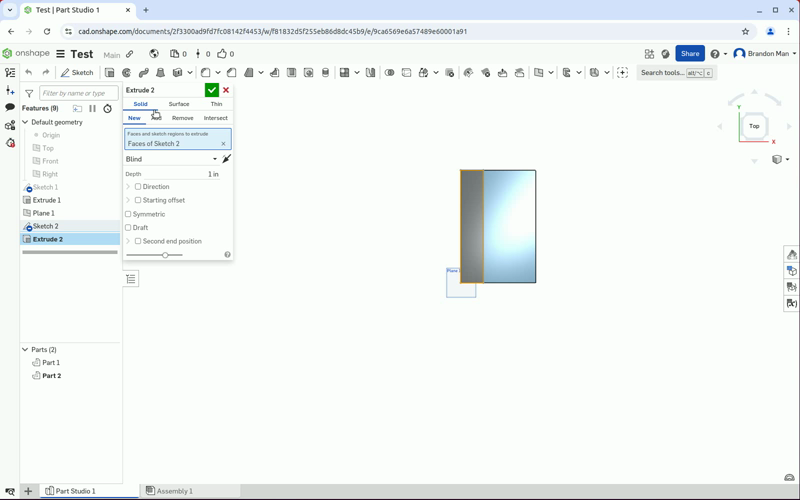
mouse_move(186, 120)
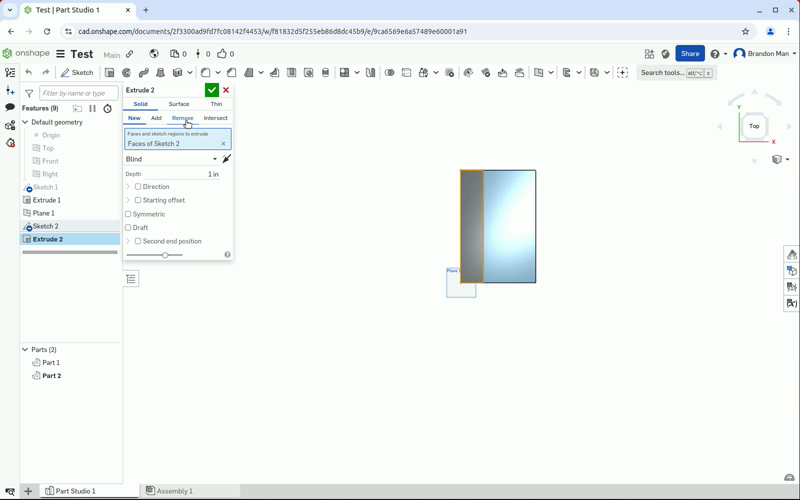
click(186, 120)
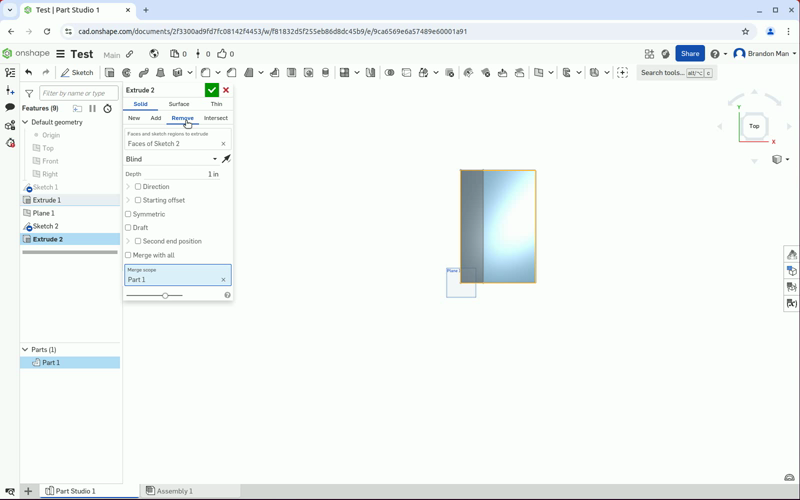
key(tab, 4)
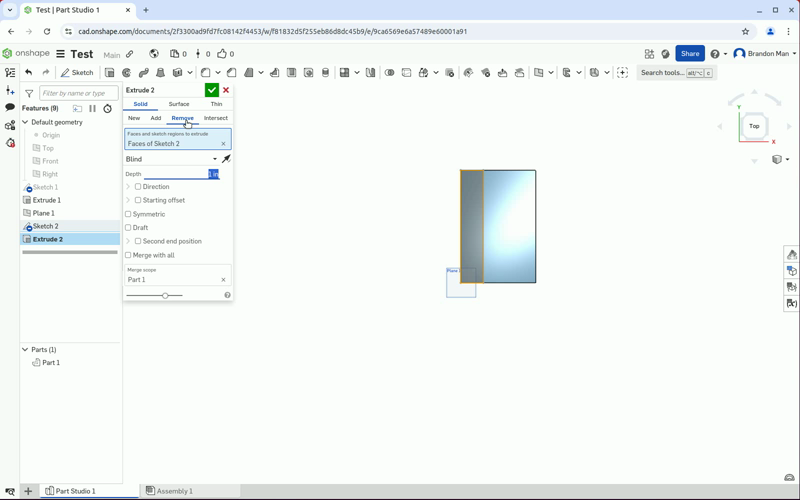
text(4.574)
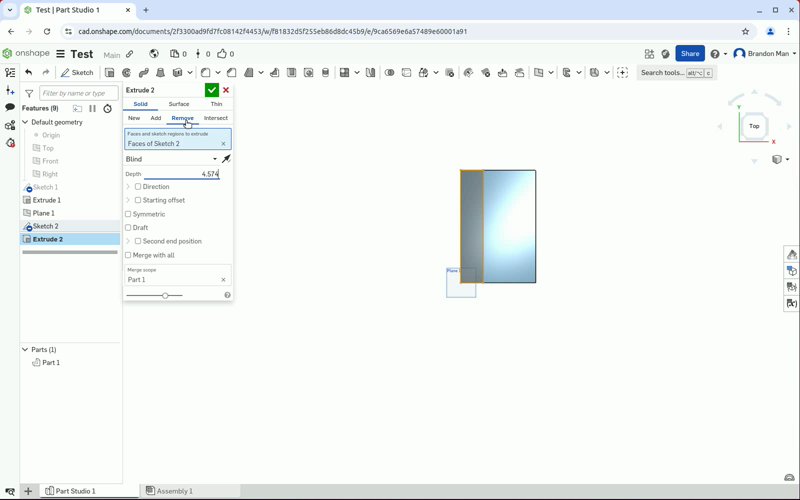
key(tab, 6)
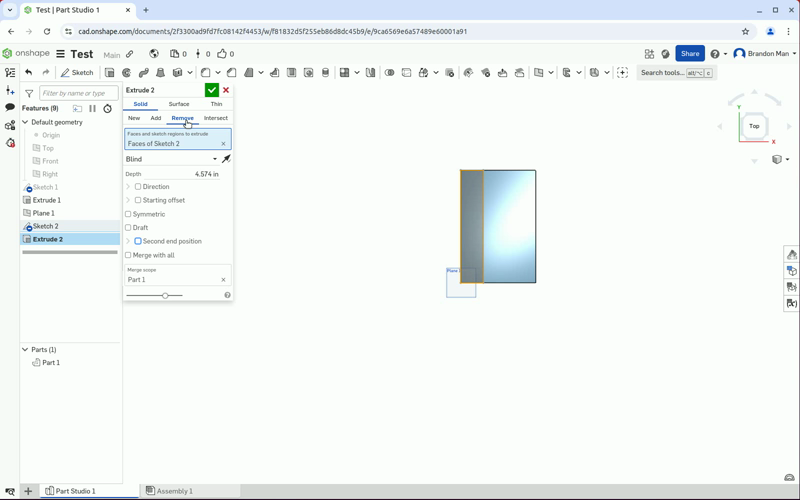
key(space)
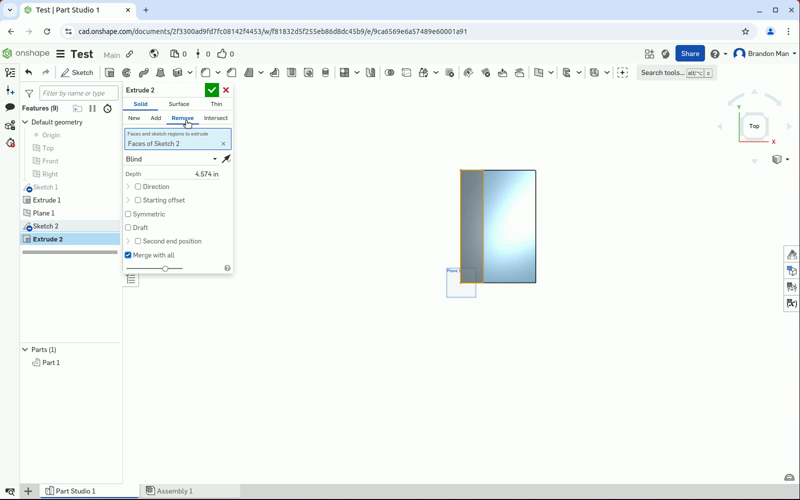
key(enter)
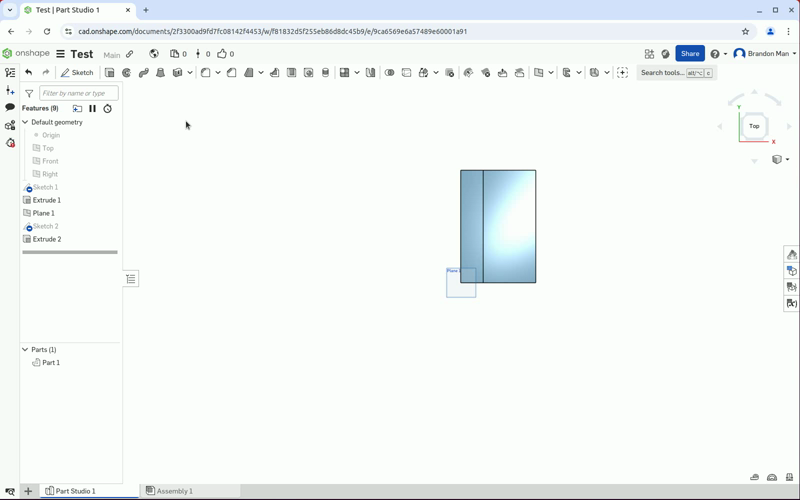
key(shift+h)
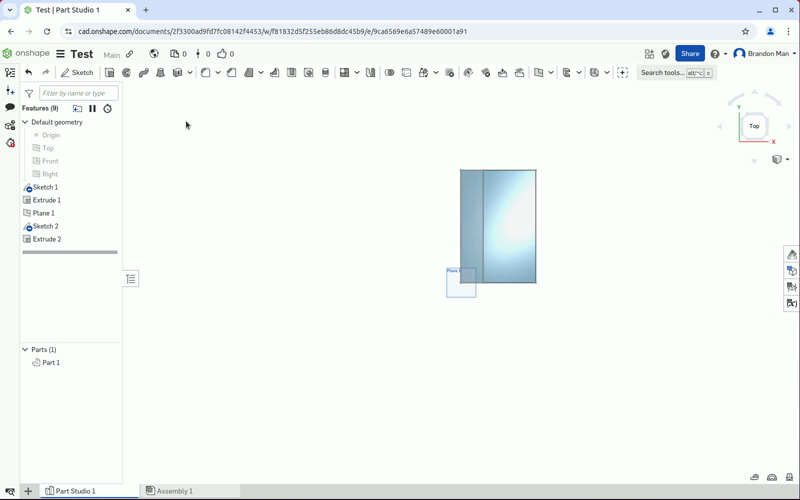
key(shift+h)
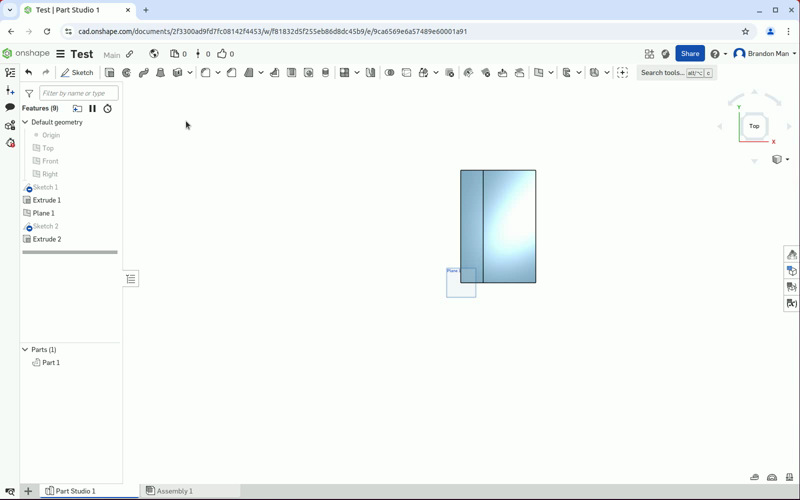
mouse_move(73, 189)
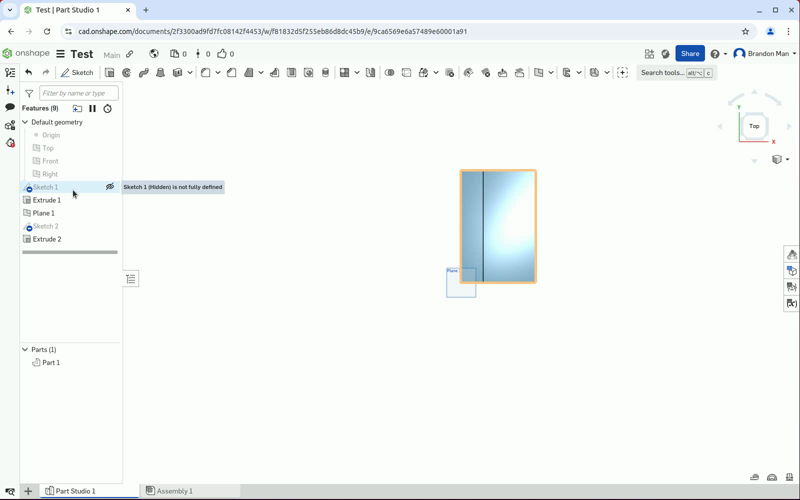
click(73, 189)
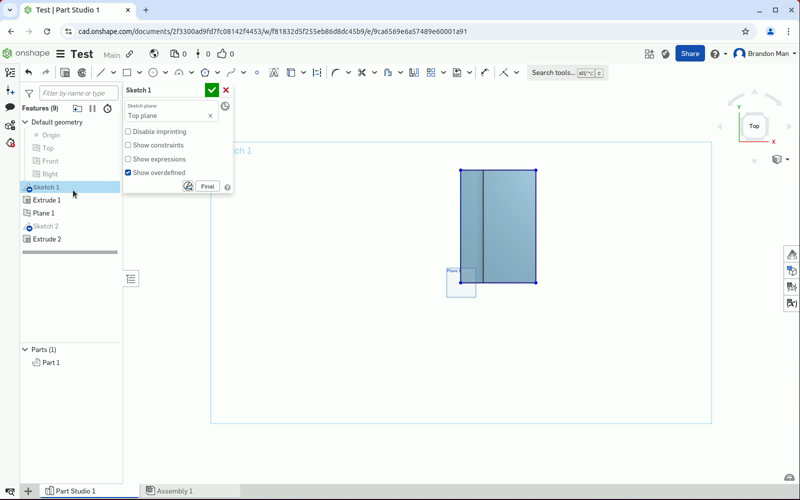
mouse_move(229, 92)
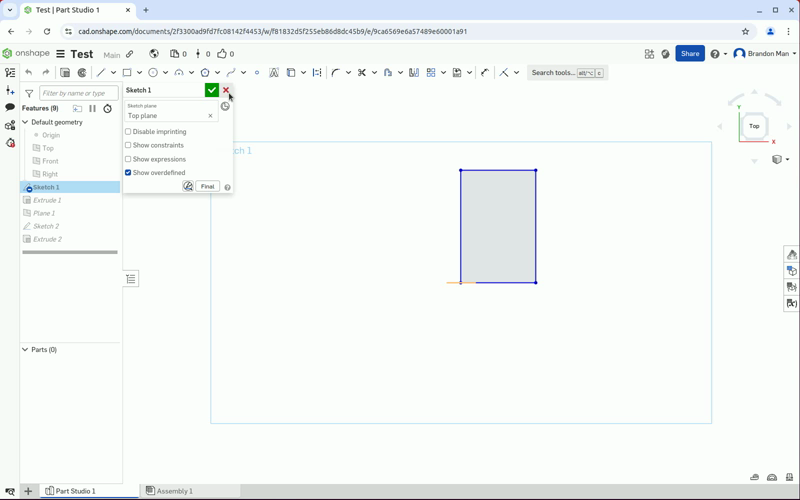
click(229, 92)
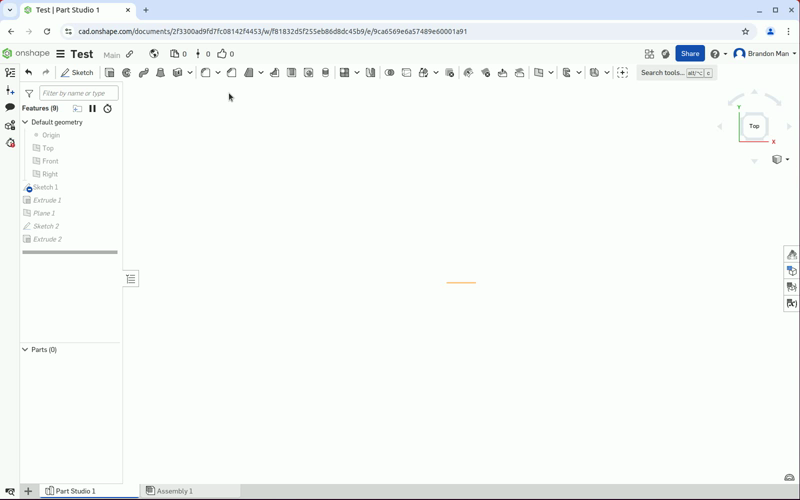
key(shift+s)
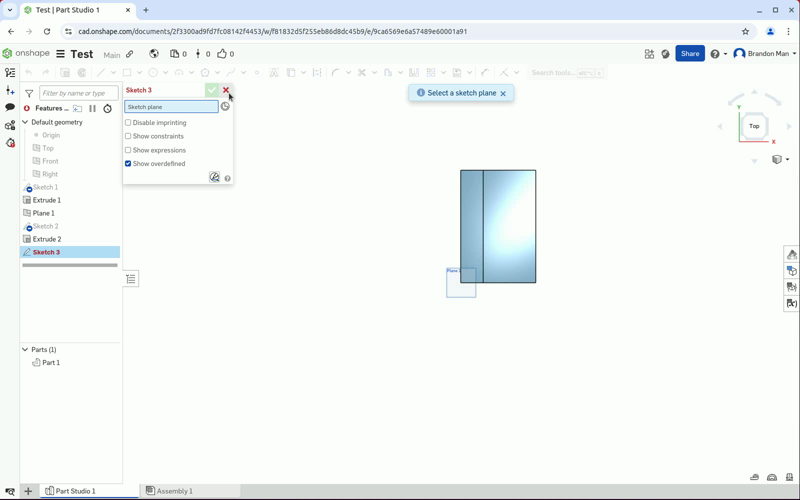
mouse_move(73, 215)
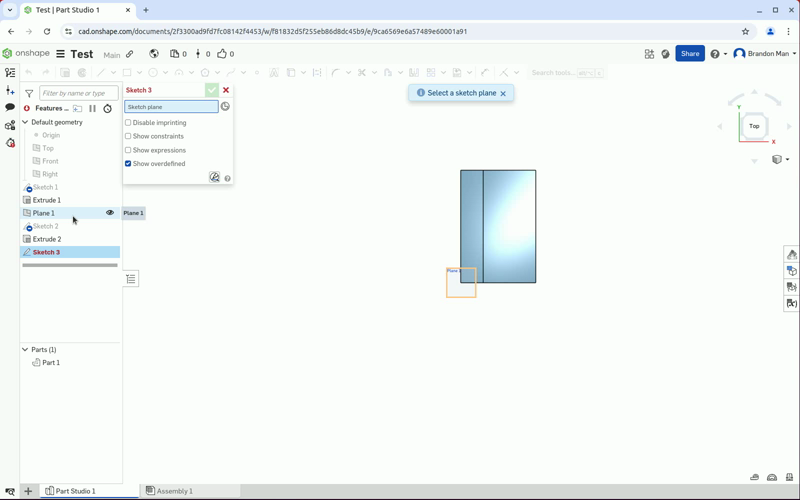
click(73, 215)
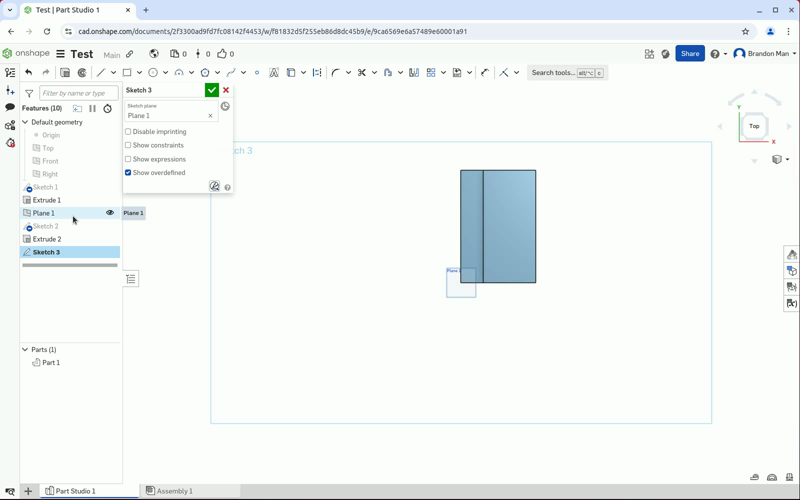
mouse_move(73, 352)
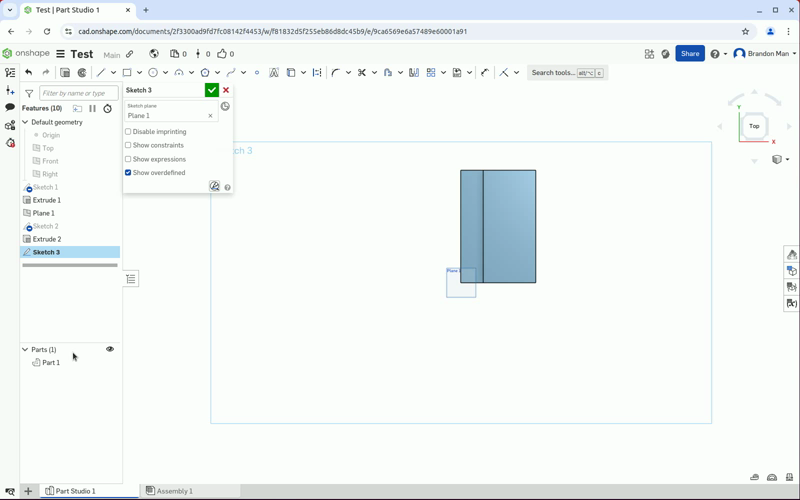
key(y)
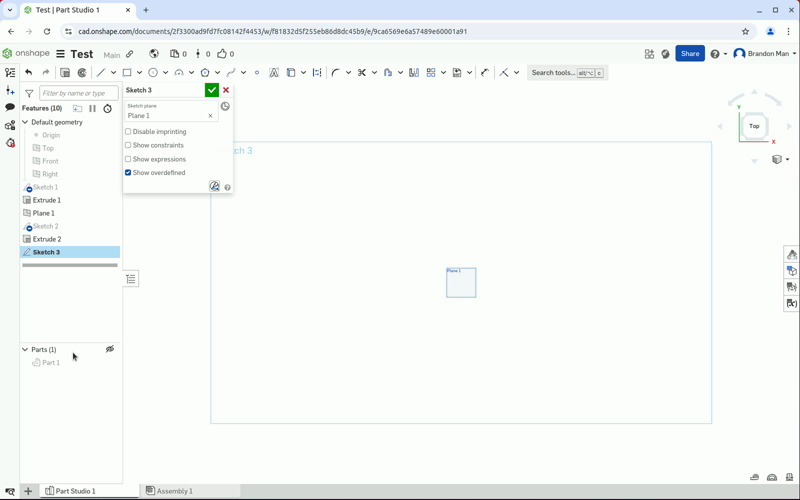
key(c)
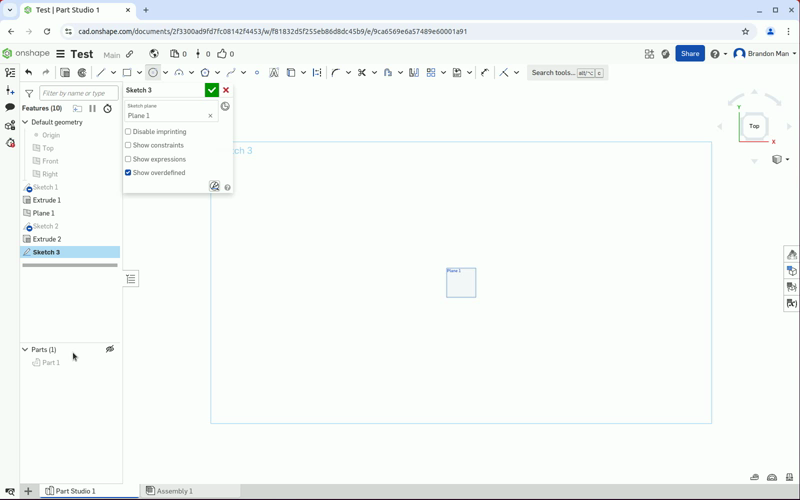
key_down(shift)
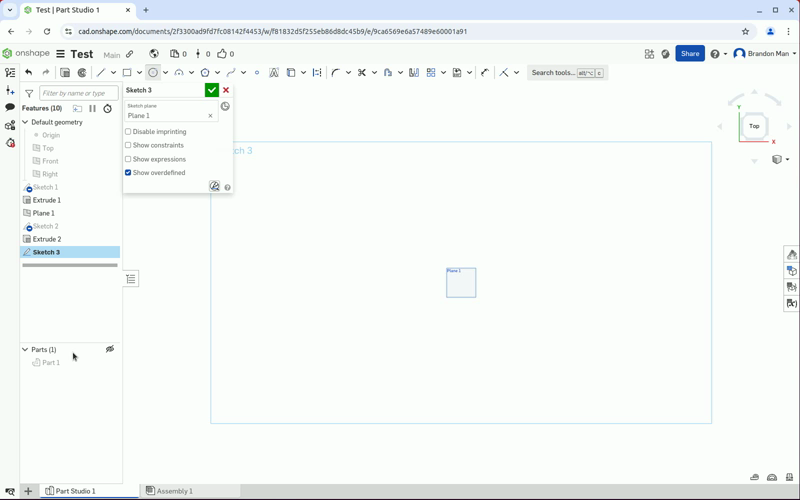
mouse_move(510, 226)
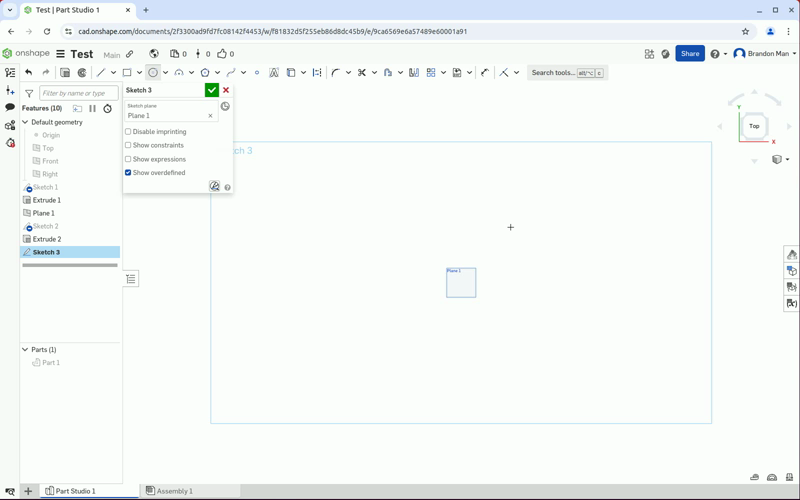
click(510, 226)
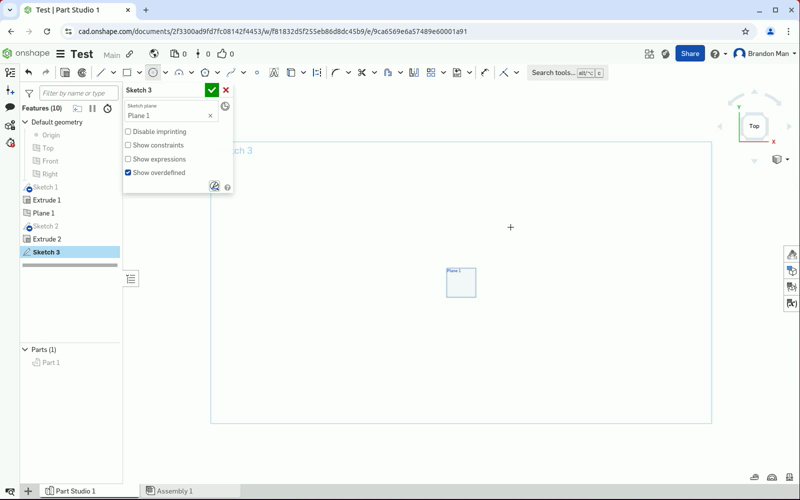
key_up(shift)
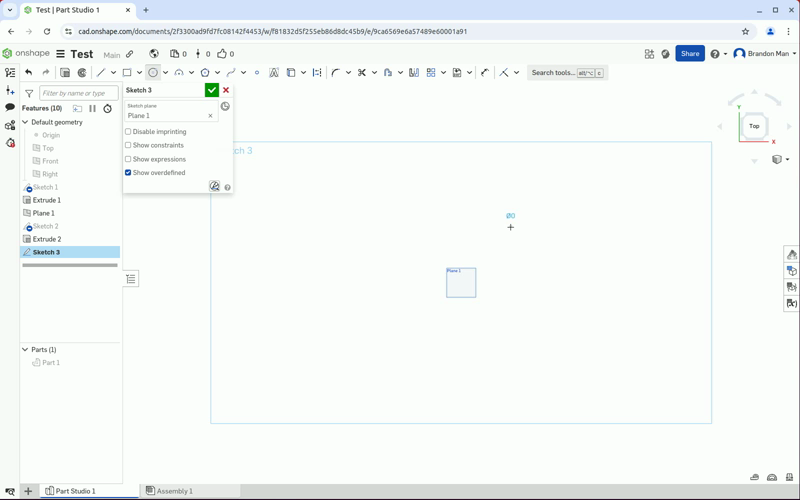
mouse_move(526, 226)
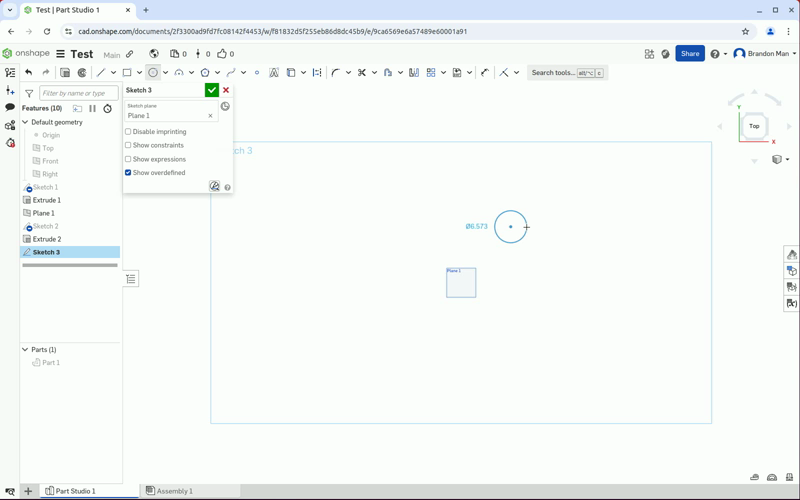
click(526, 226)
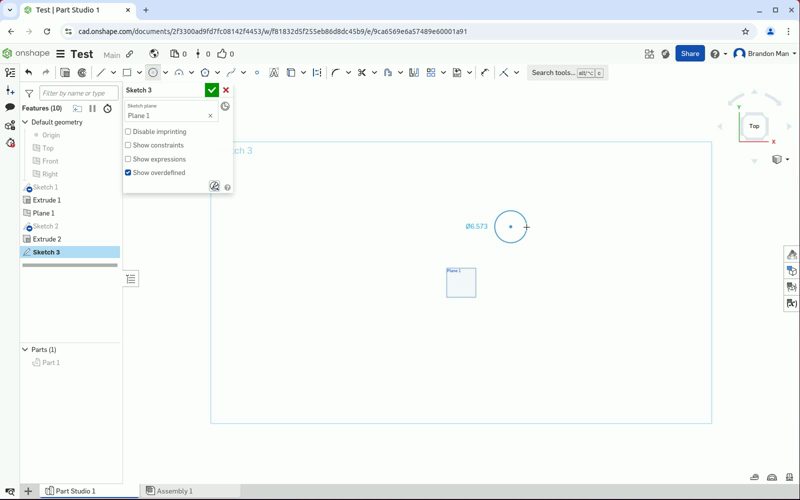
key(esc)
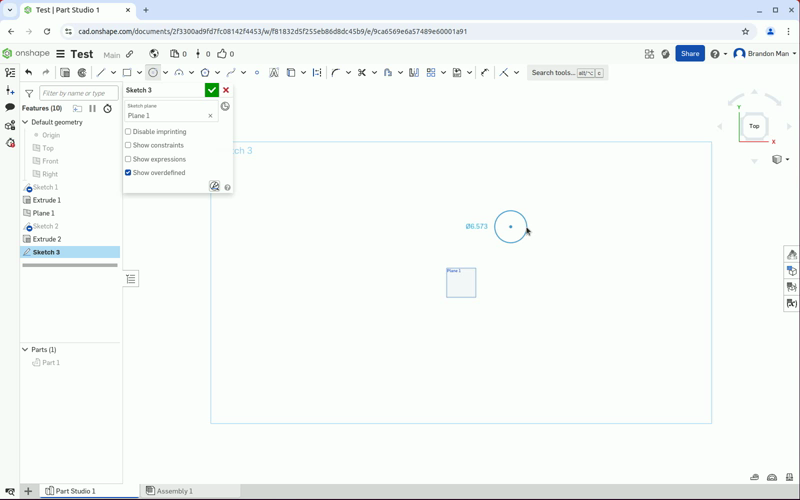
mouse_move(506, 233)
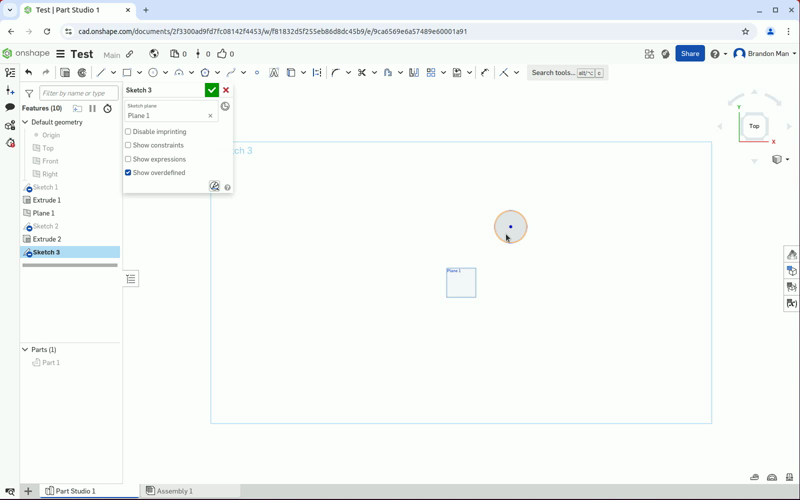
scroll(6)
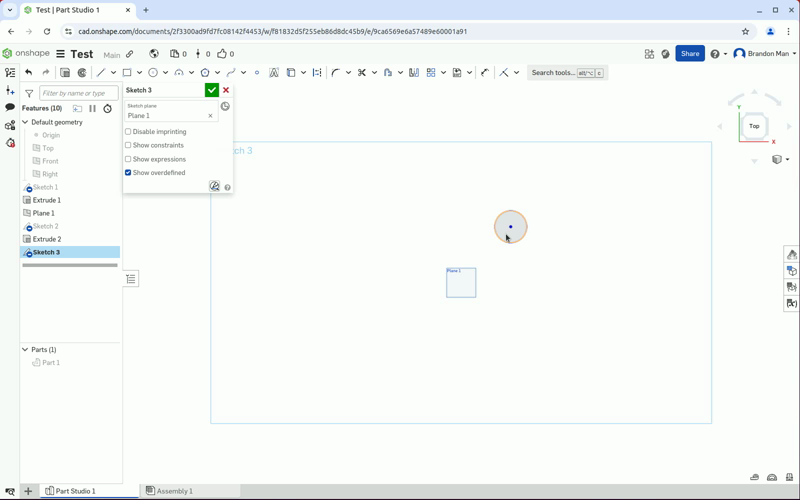
scroll(6)
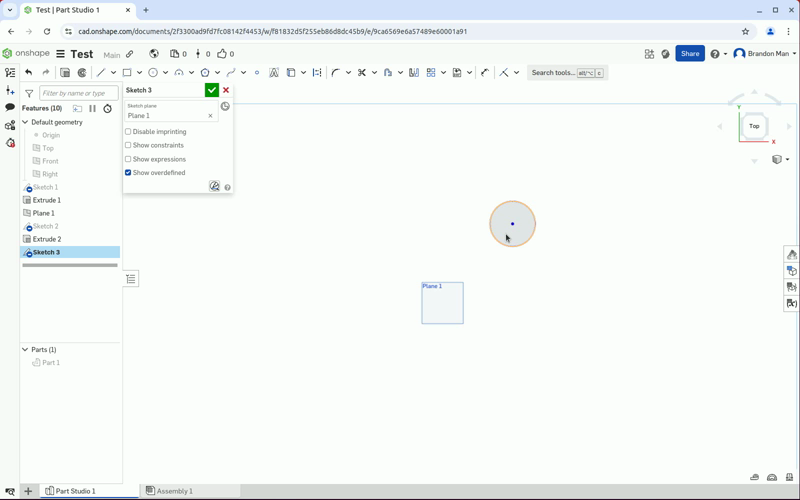
scroll(6)
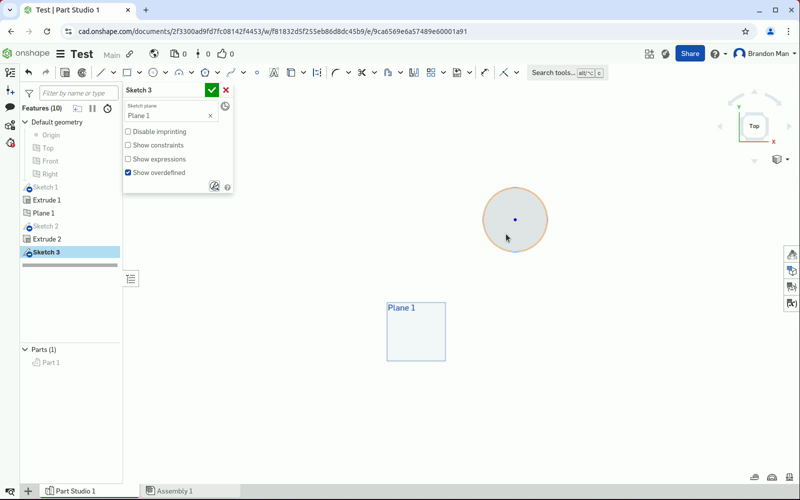
scroll(6)
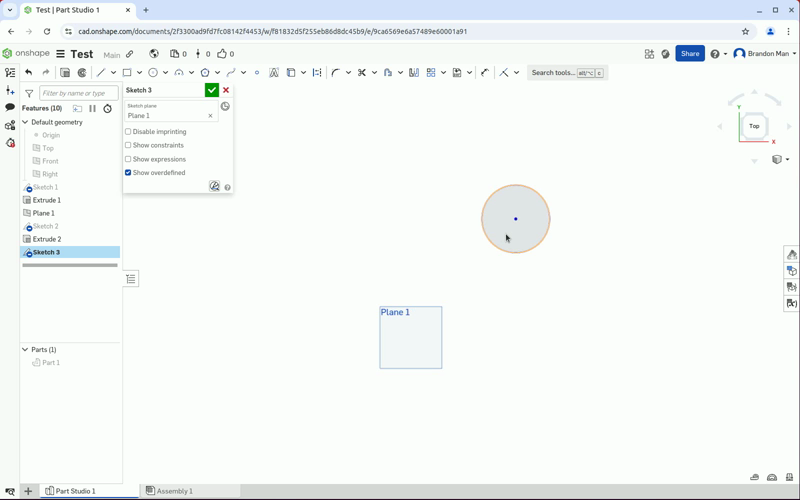
scroll(6)
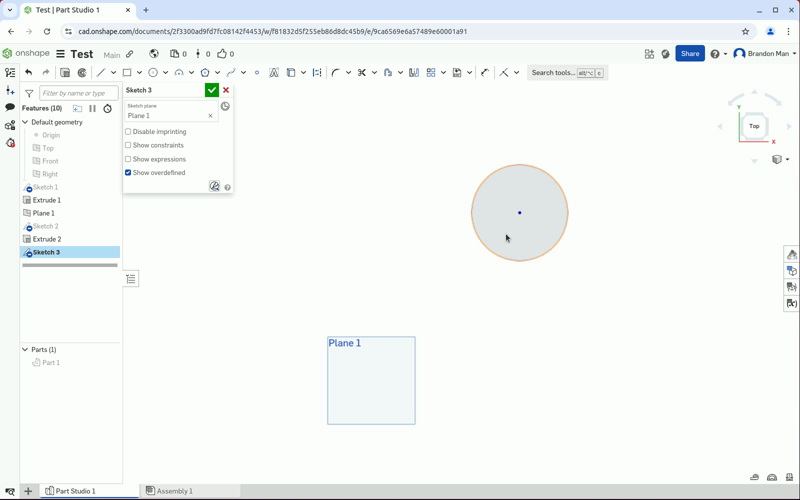
scroll(6)
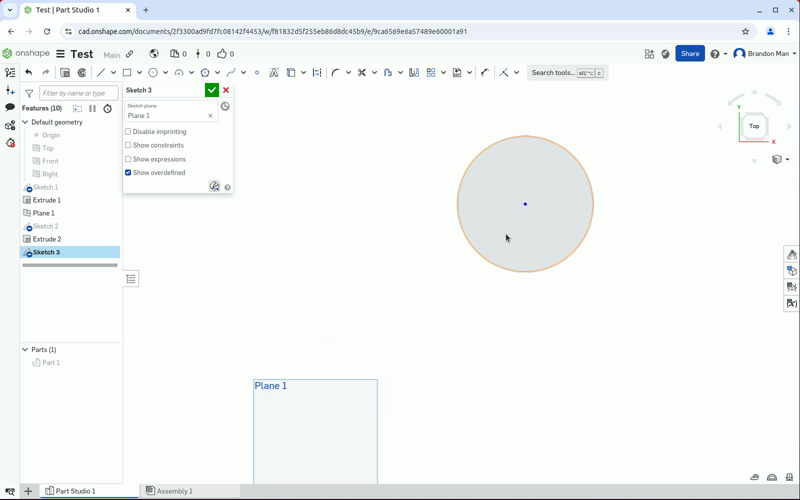
scroll(6)
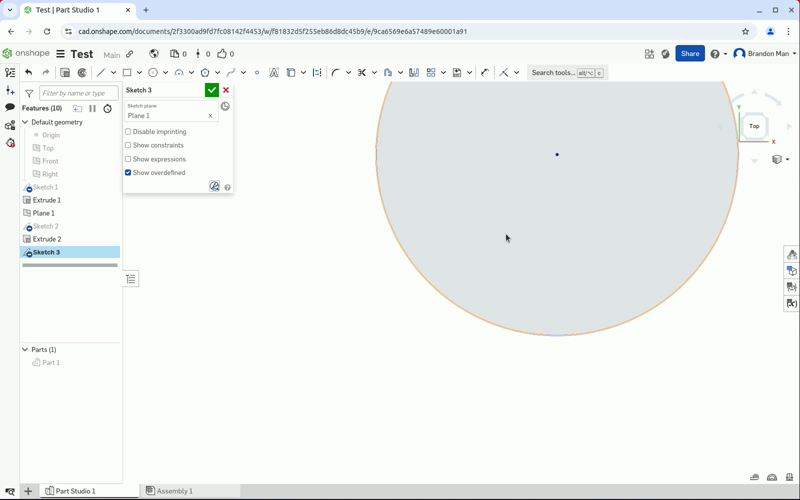
click(506, 233)
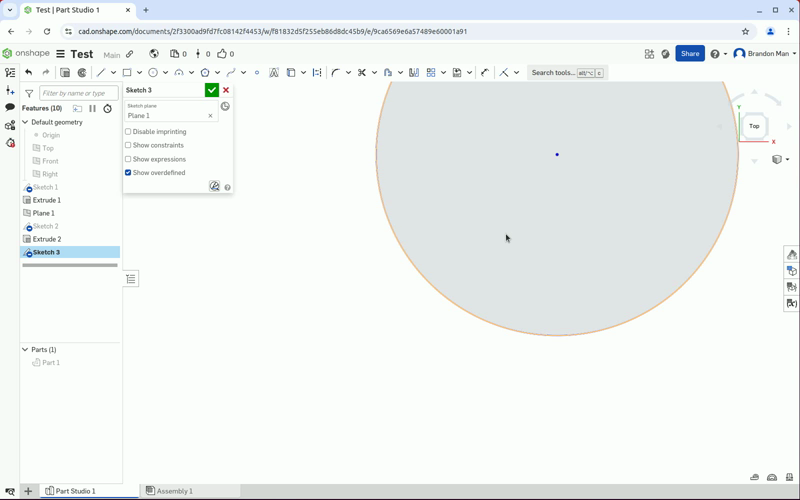
scroll(-6)
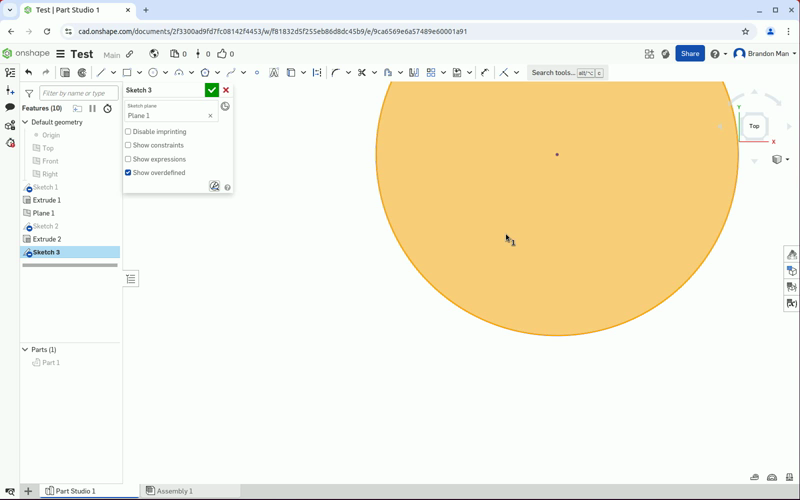
scroll(-6)
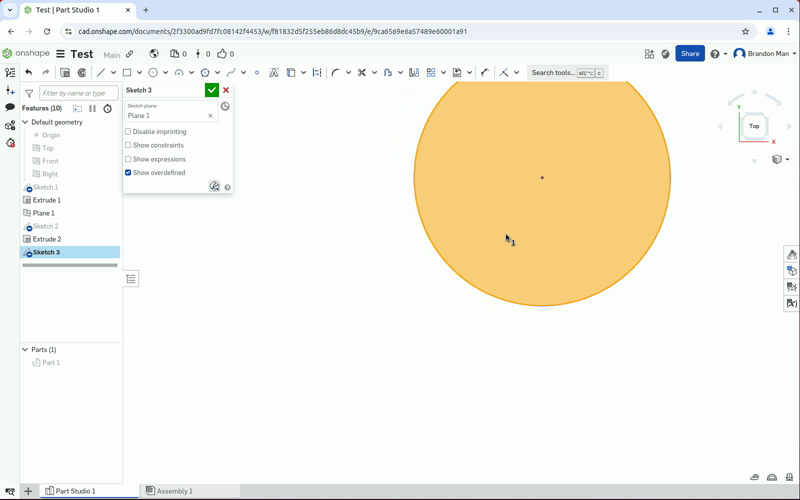
scroll(-6)
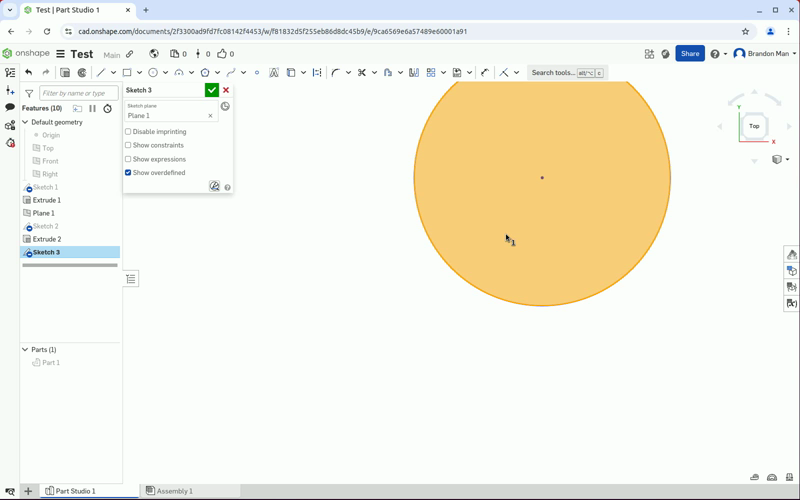
scroll(-6)
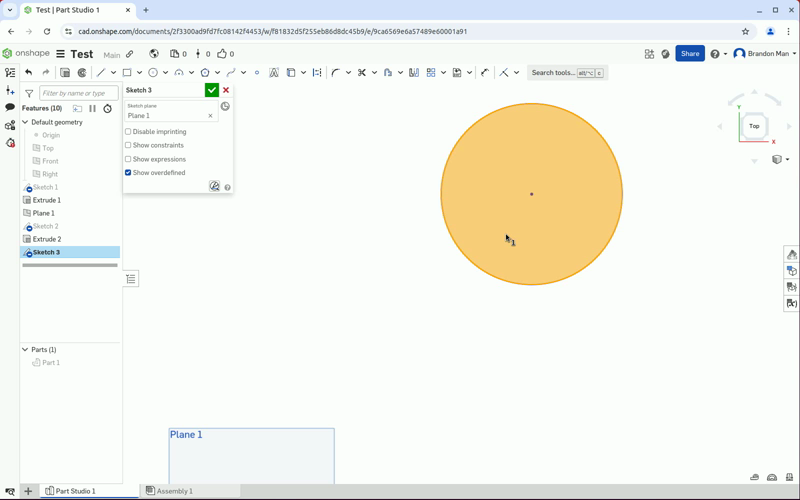
scroll(-6)
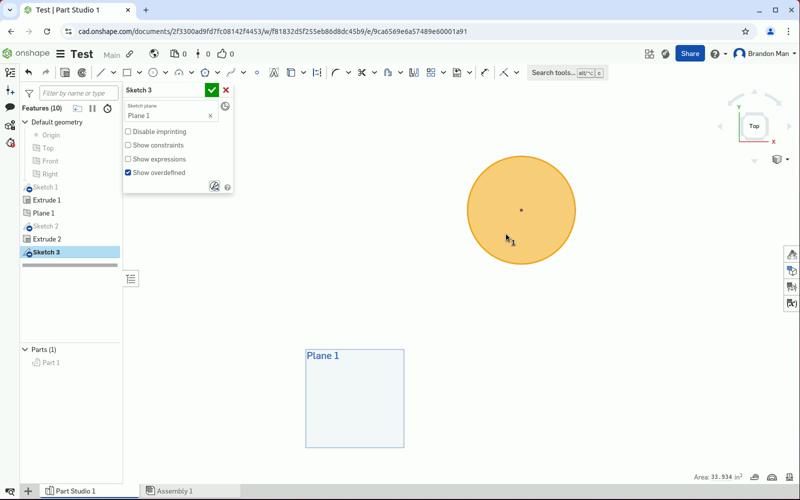
scroll(-6)
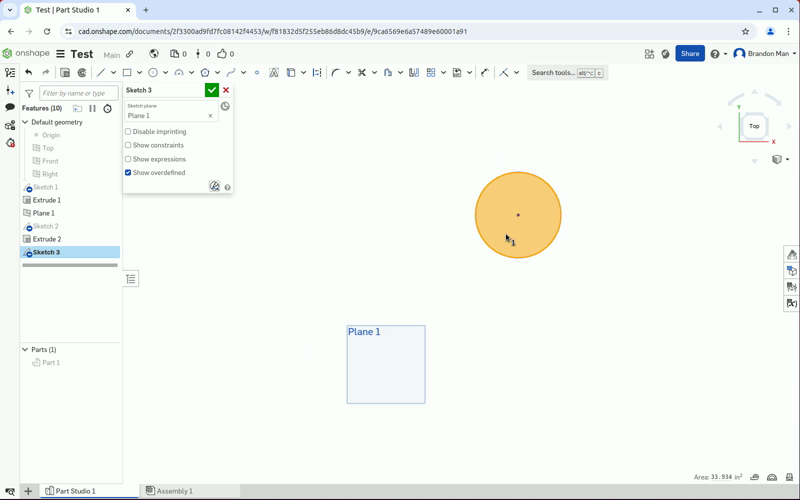
scroll(-6)
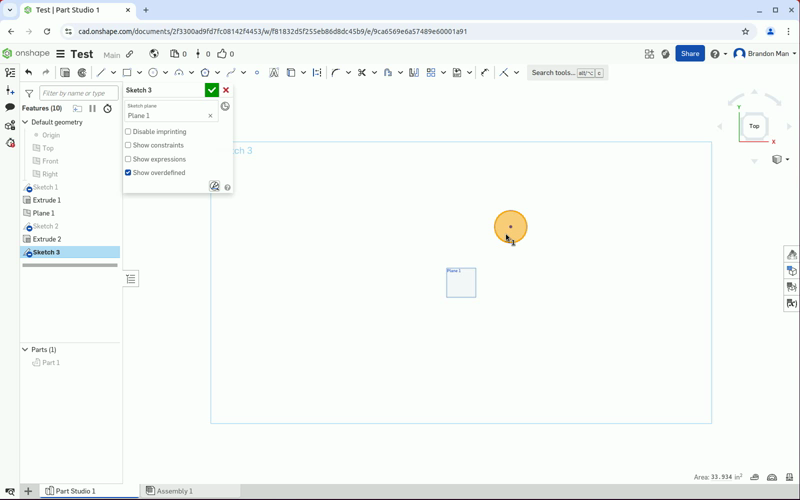
mouse_move(73, 352)
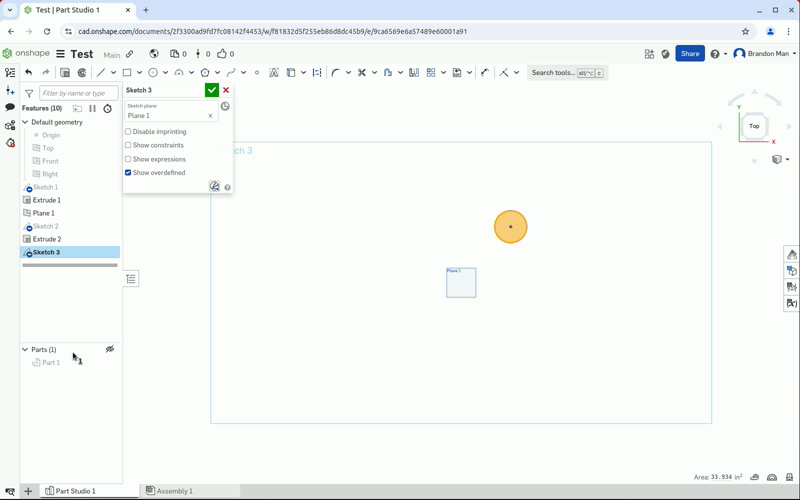
key(shift+y)
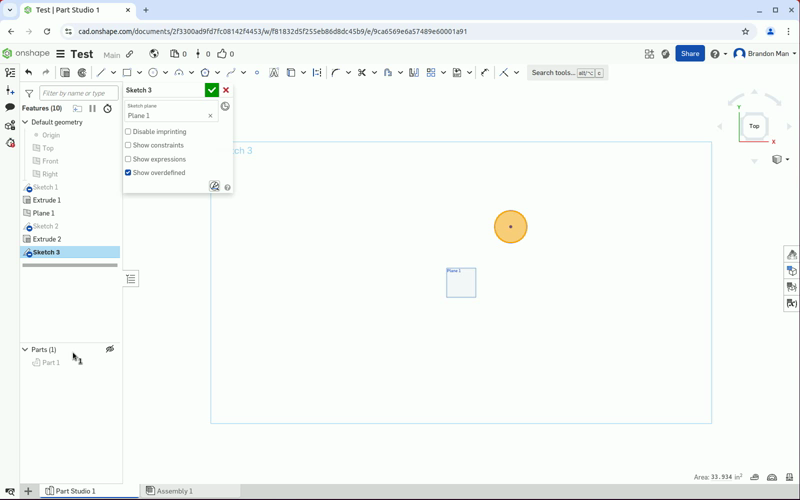
key(shift+e)
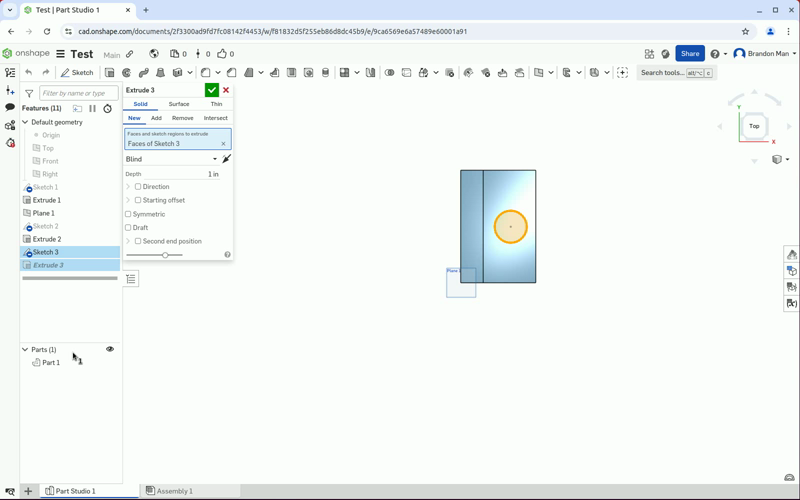
mouse_move(143, 106)
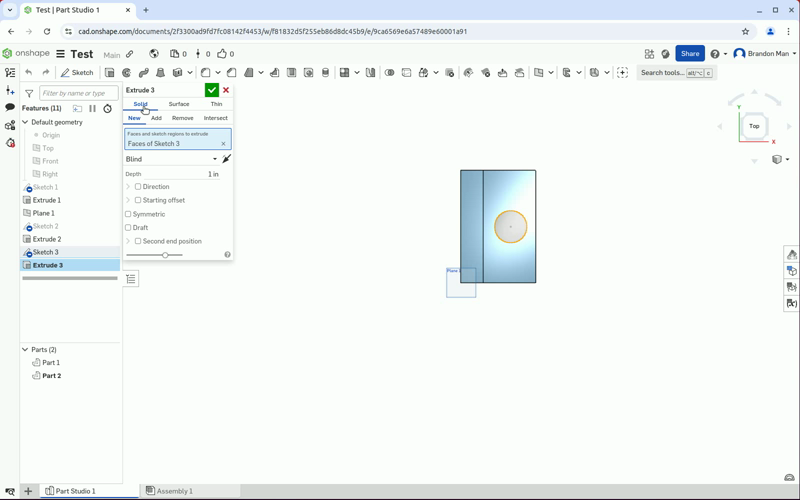
click(143, 106)
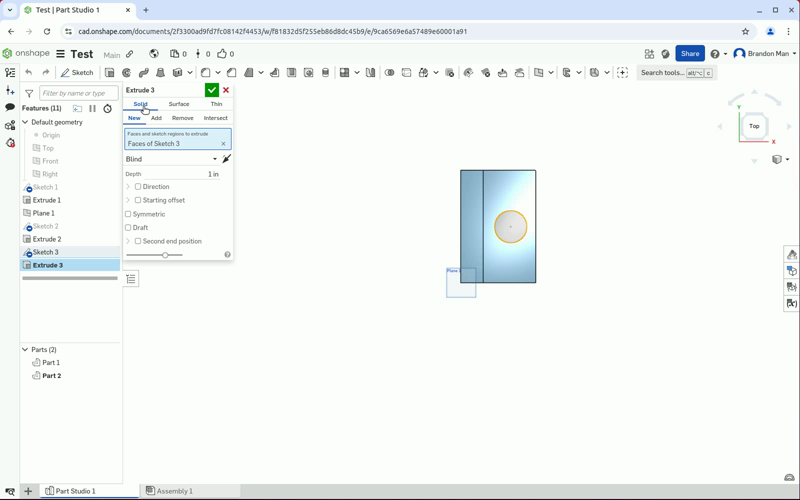
mouse_move(186, 120)
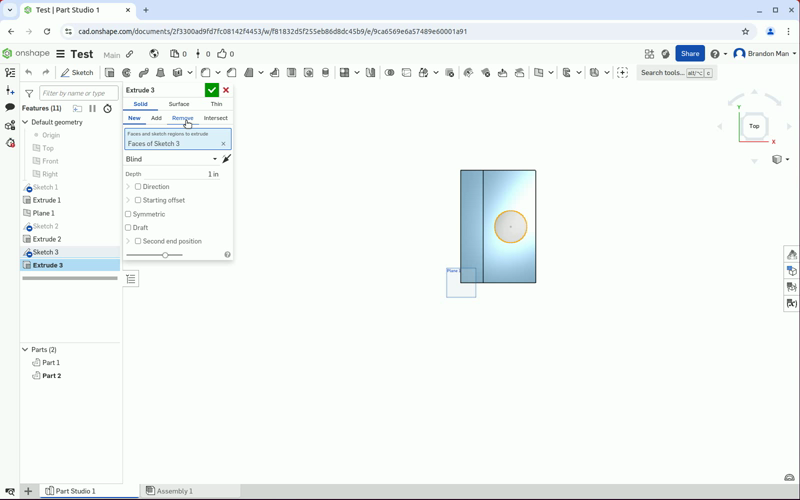
click(186, 120)
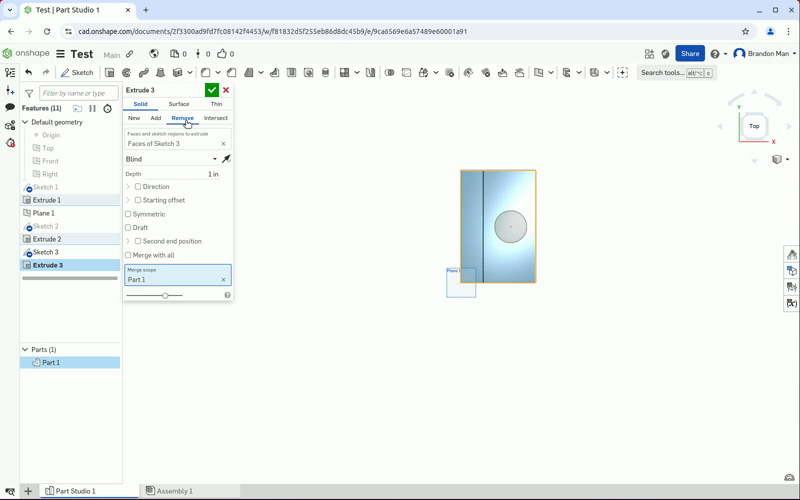
key(tab, 4)
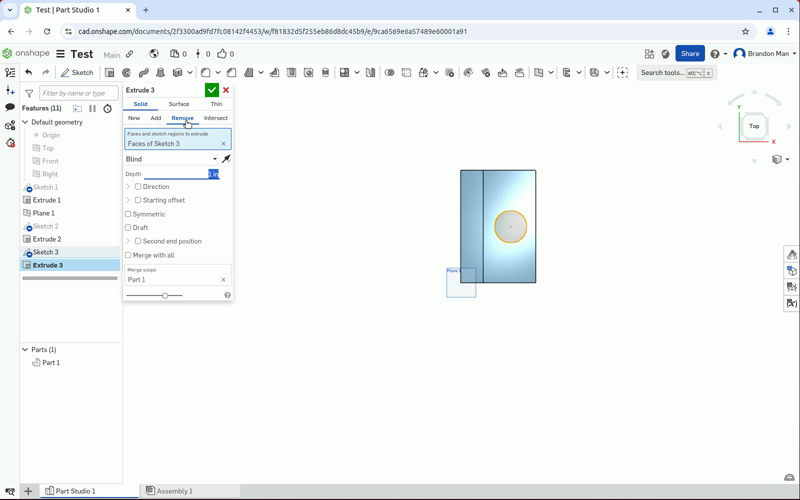
text(30.811)
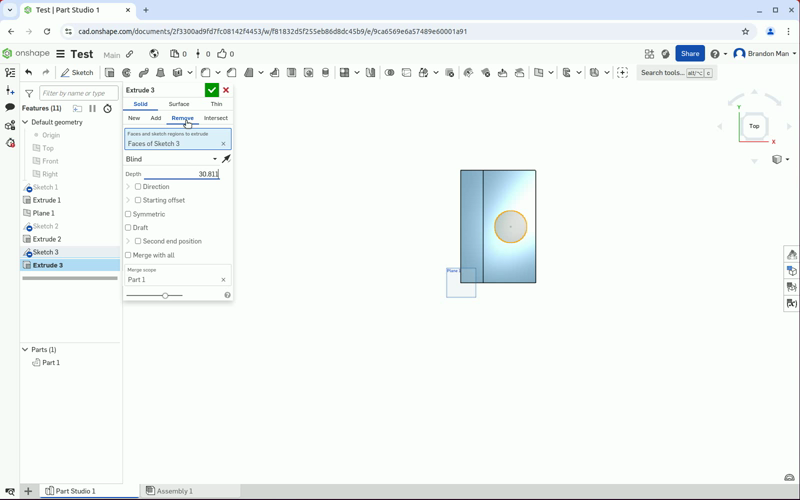
key(tab, 6)
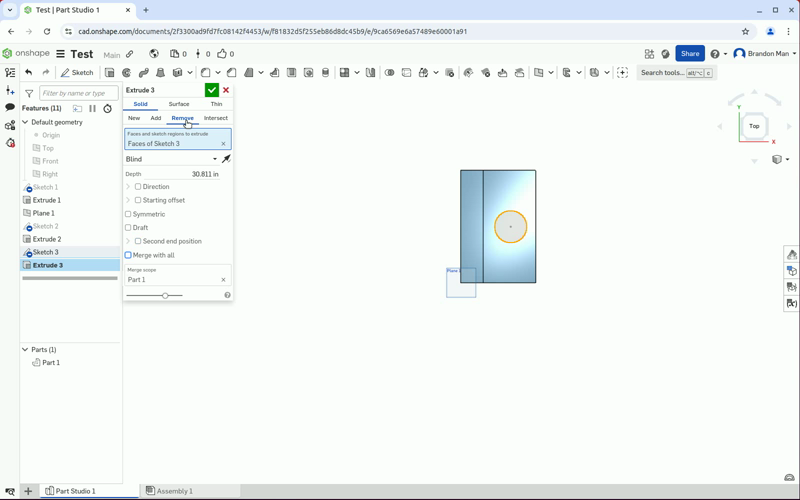
key(space)
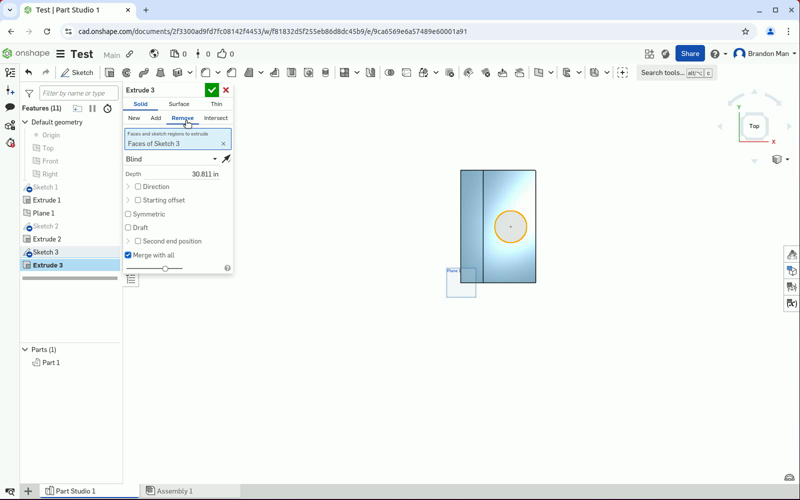
key(enter)
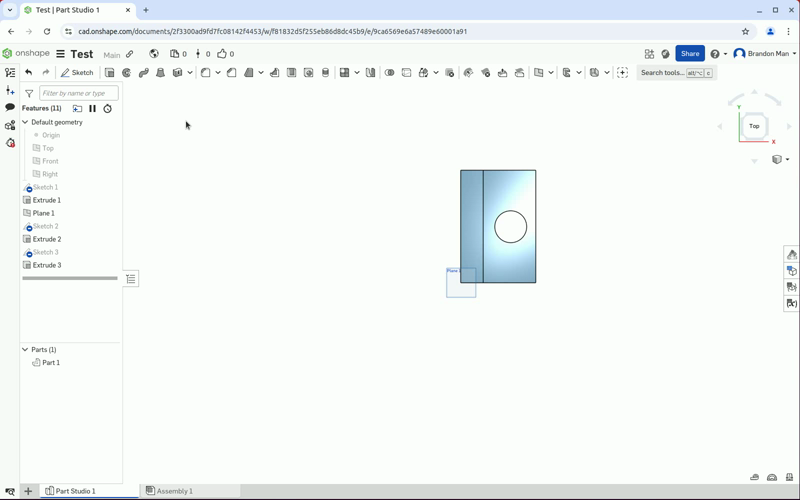
key(shift+h)
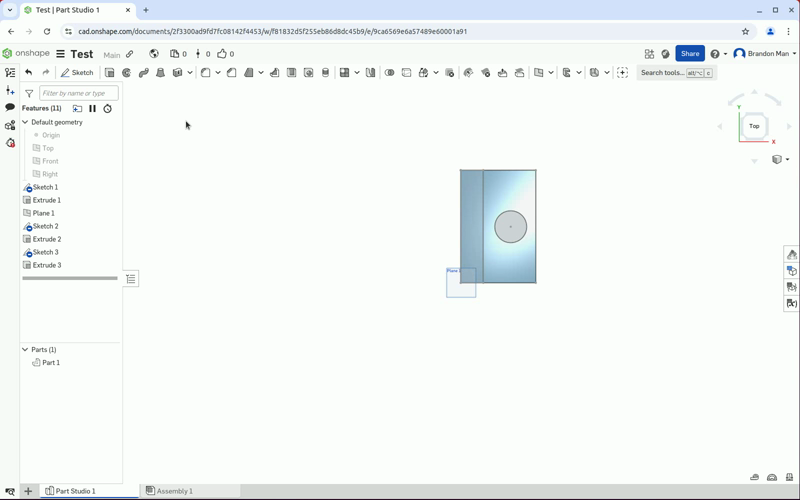
key(shift+h)
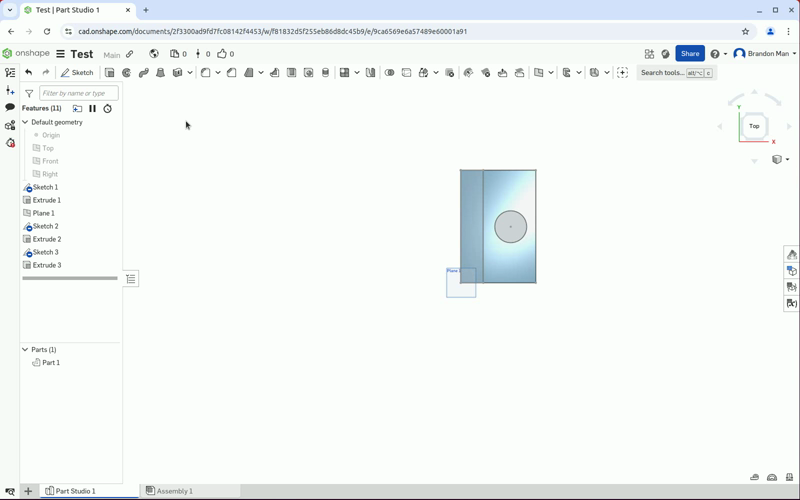
key(shift+7)
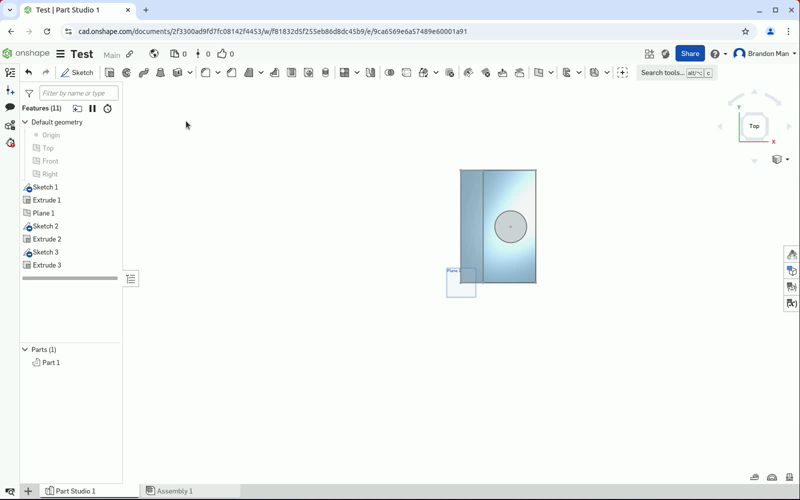
key(up, 3)
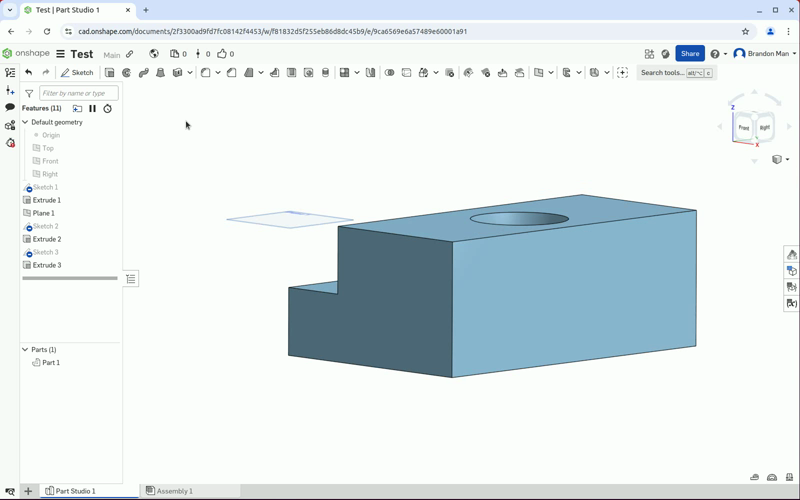
key(left, 3)
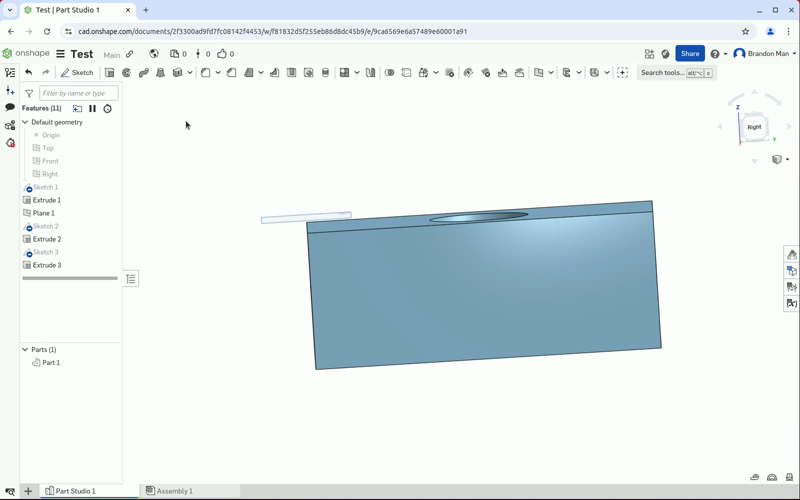
key(right, 3)
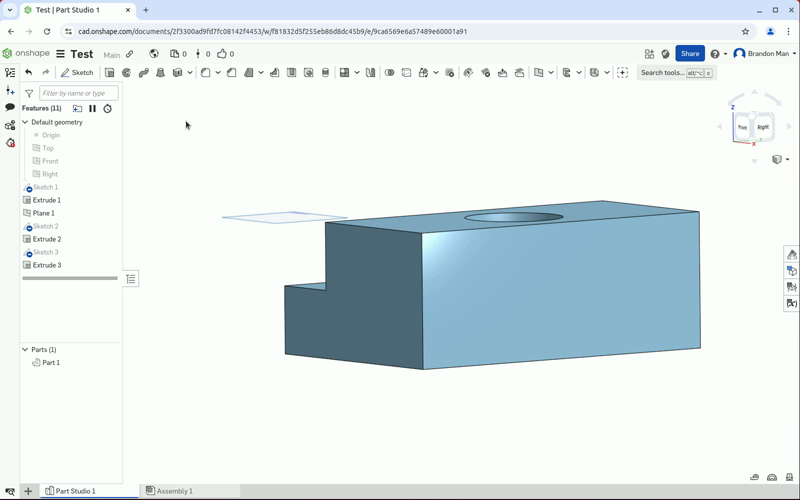
key(down, 3)
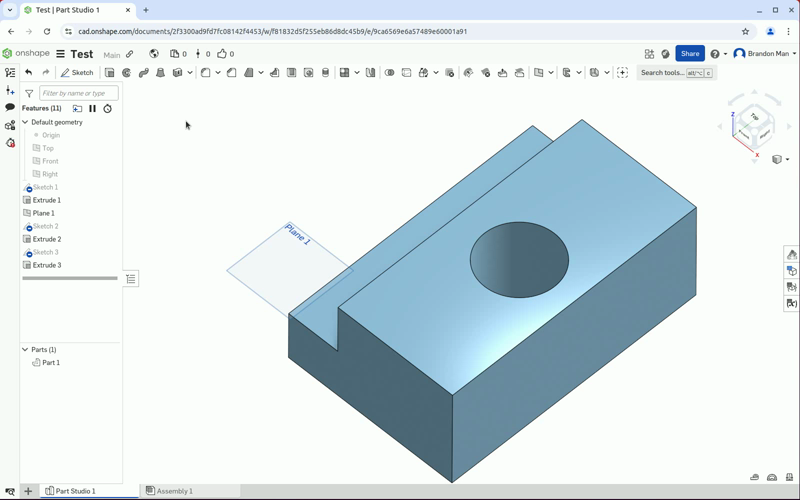
mouse_move(73, 189)
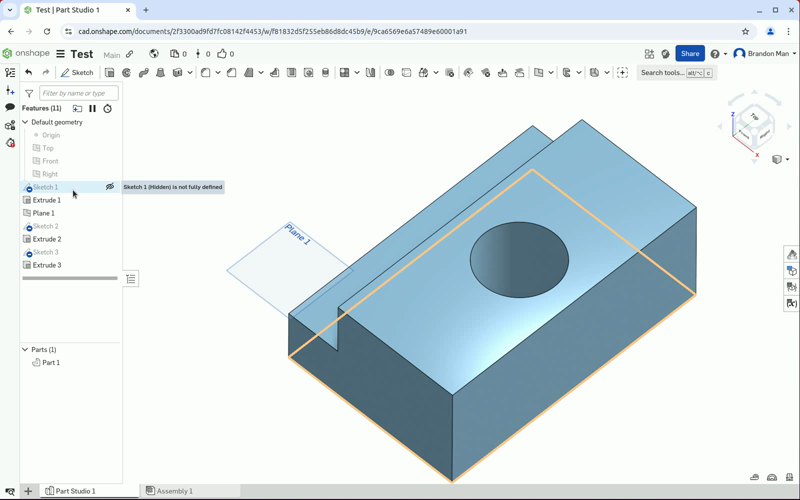
click(73, 189)